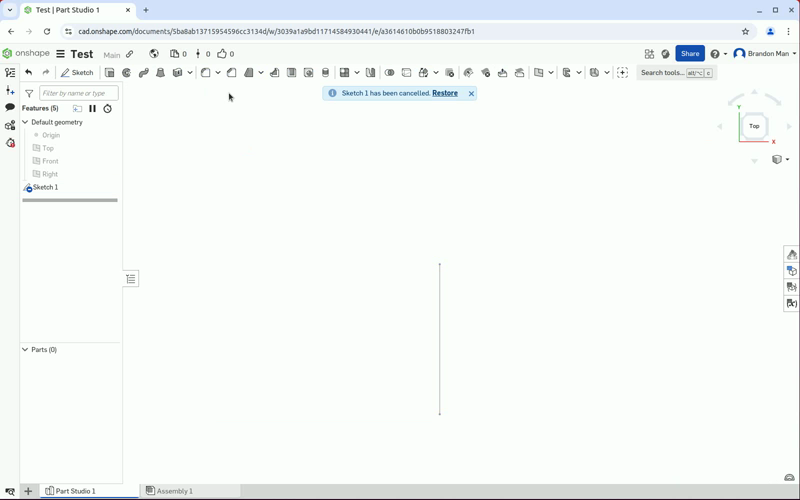
key(shift+h)
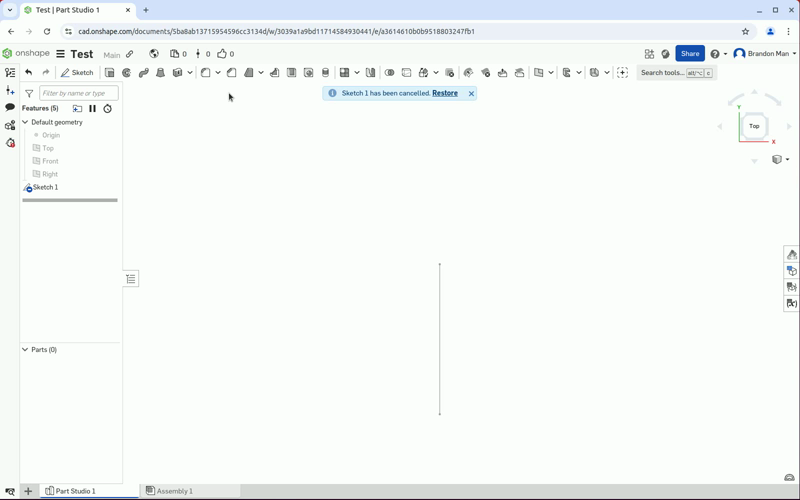
key(shift+s)
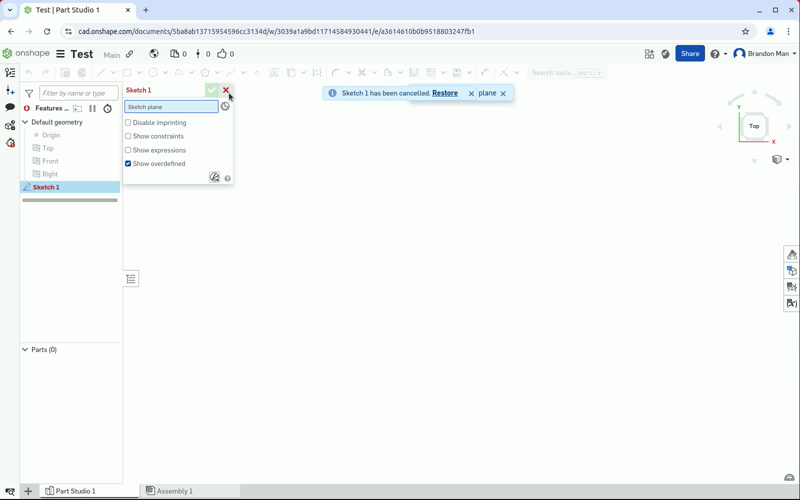
mouse_move(73, 150)
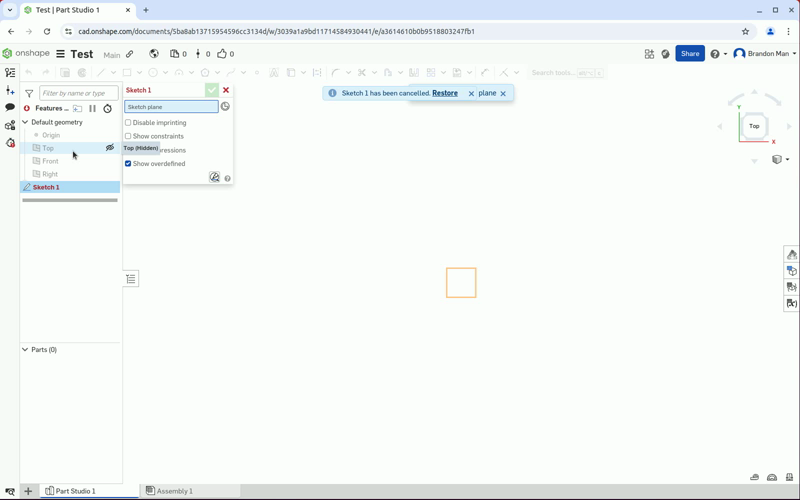
click(73, 150)
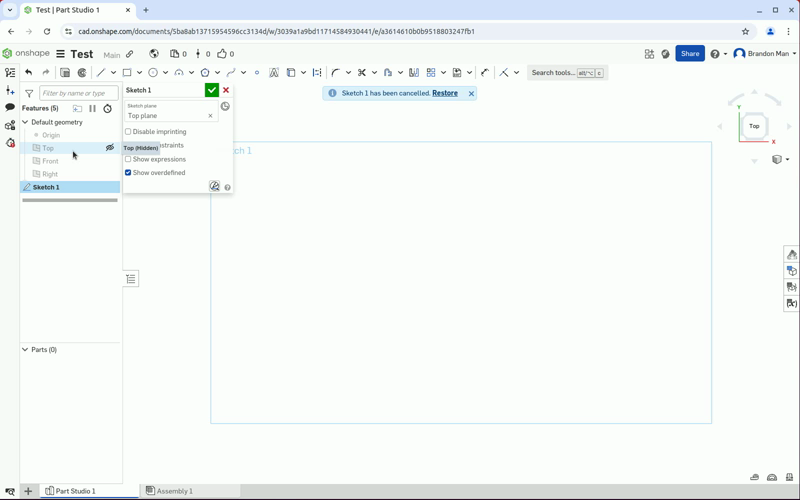
mouse_move(73, 352)
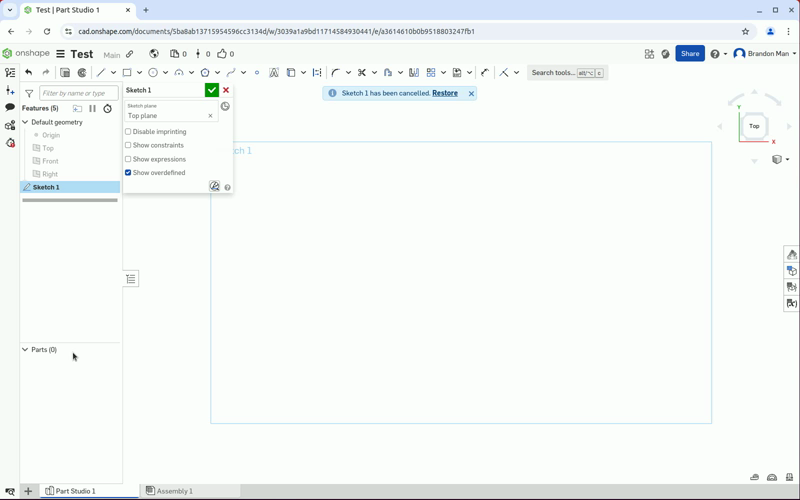
key(y)
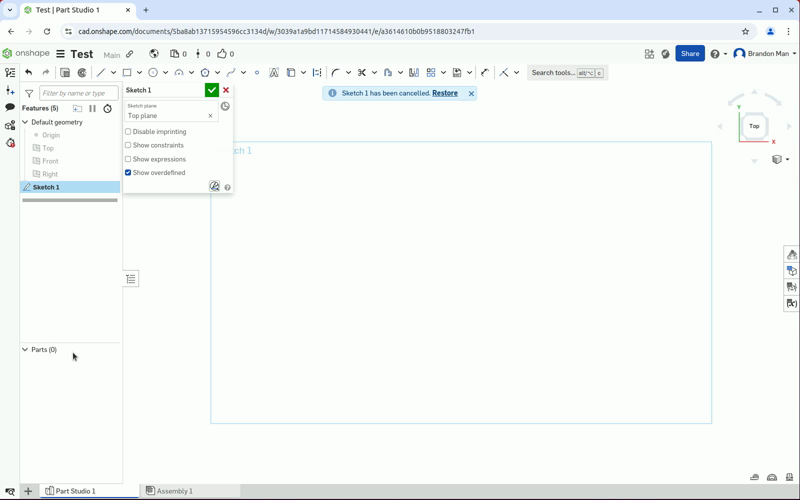
key(l)
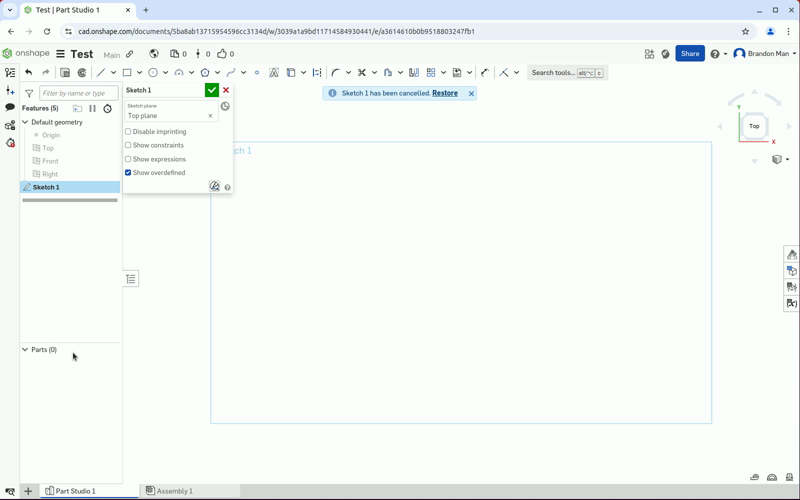
key_down(shift)
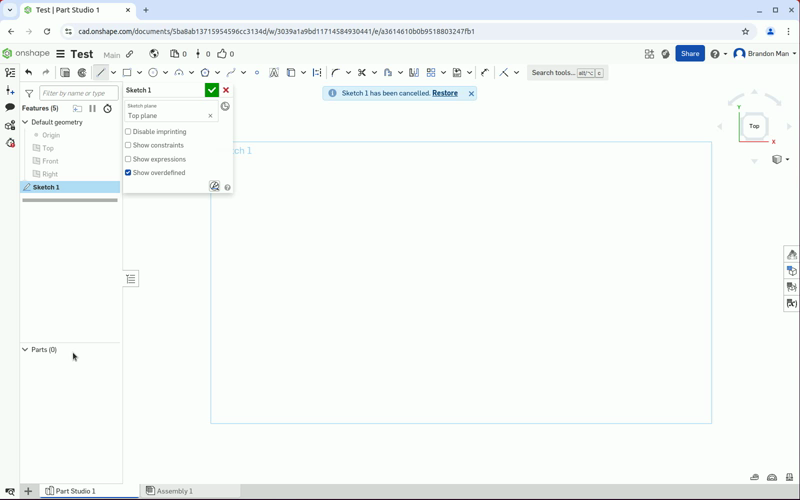
mouse_move(404, 282)
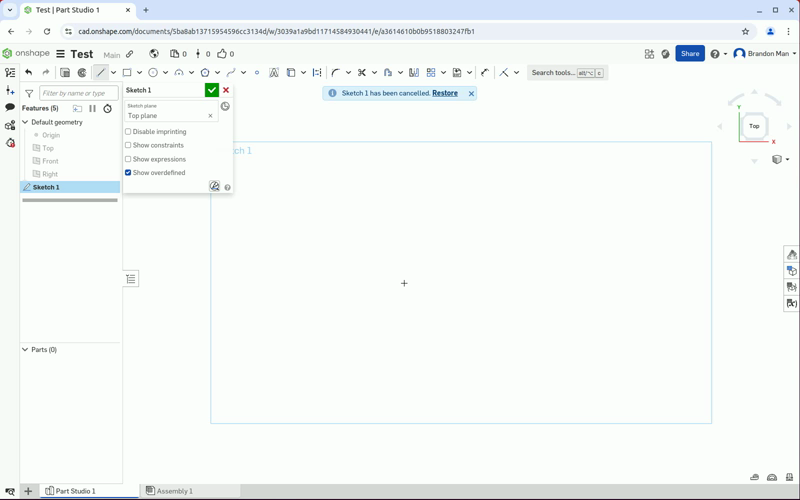
click(404, 282)
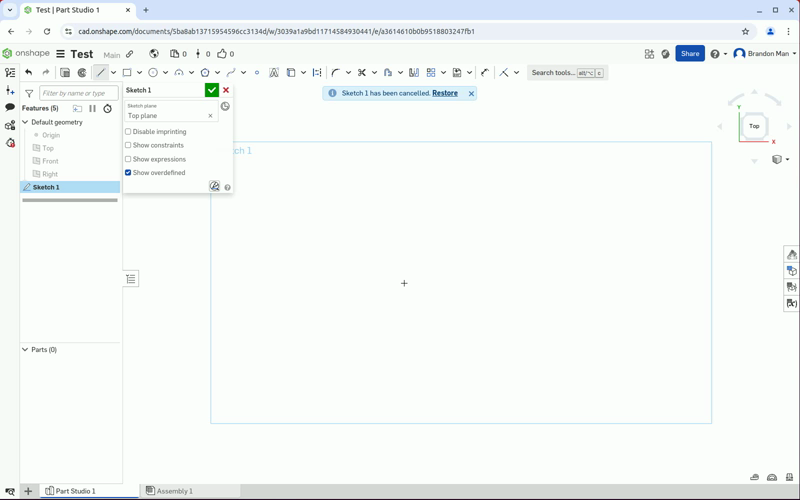
key_up(shift)
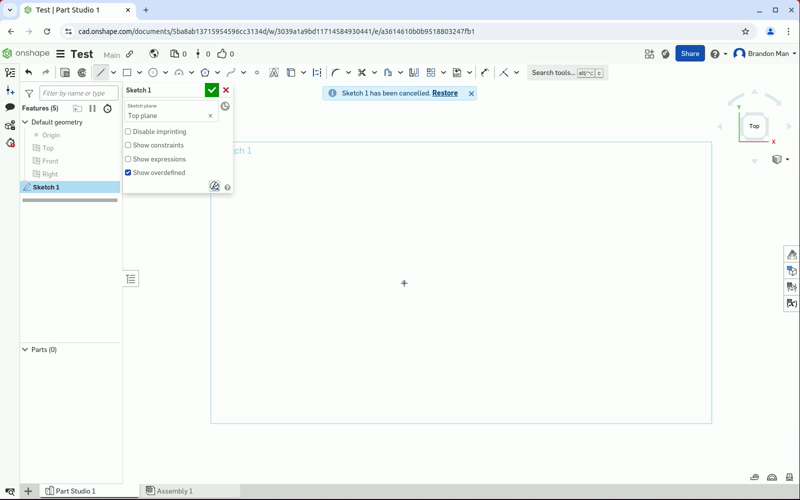
key_down(shift)
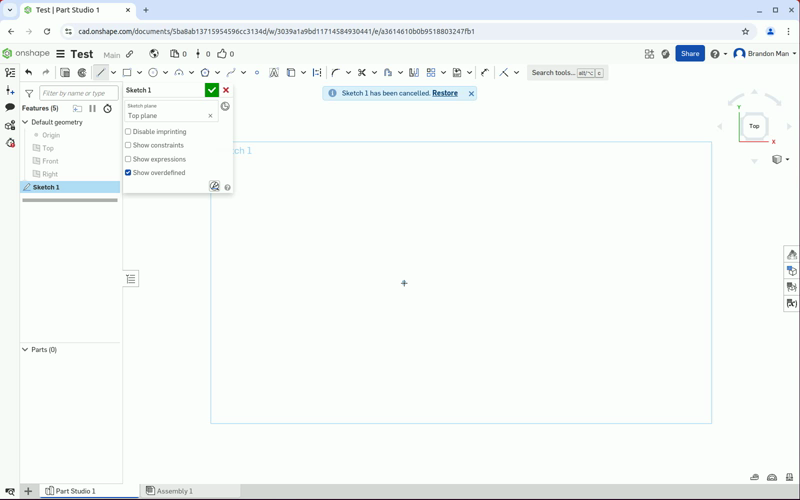
mouse_move(434, 282)
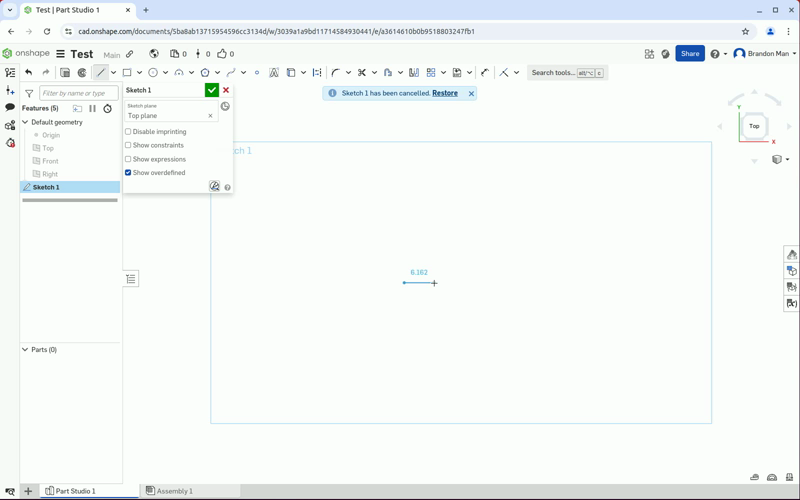
mouse_move(421, 323)
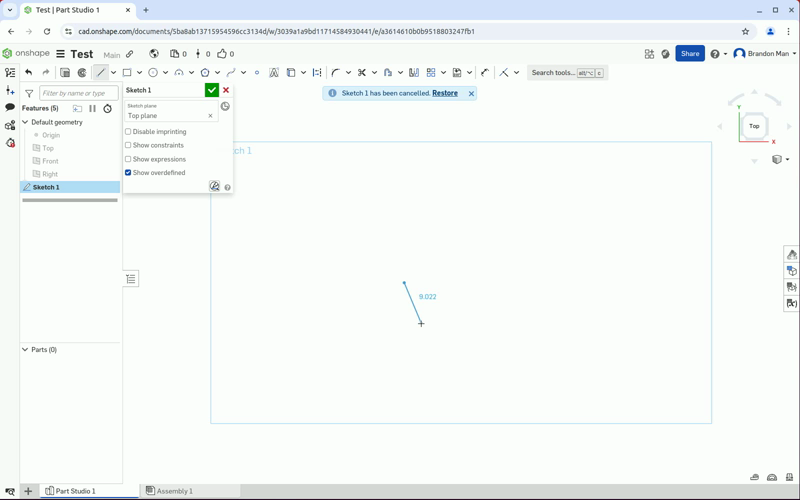
click(421, 323)
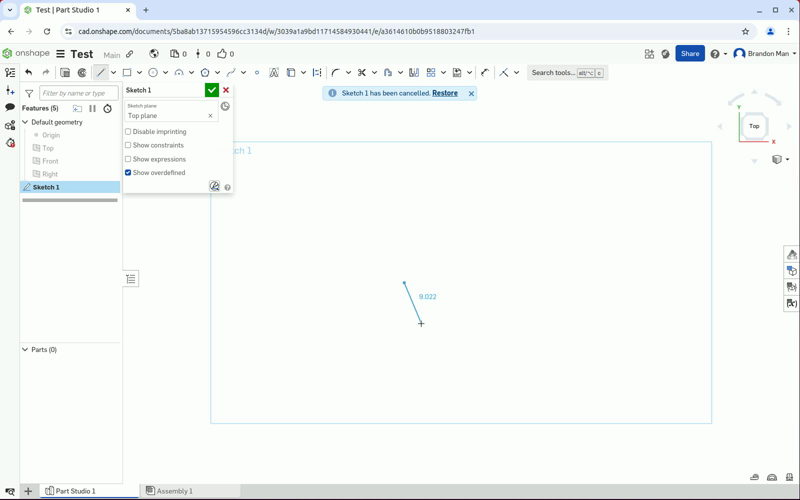
key_up(shift)
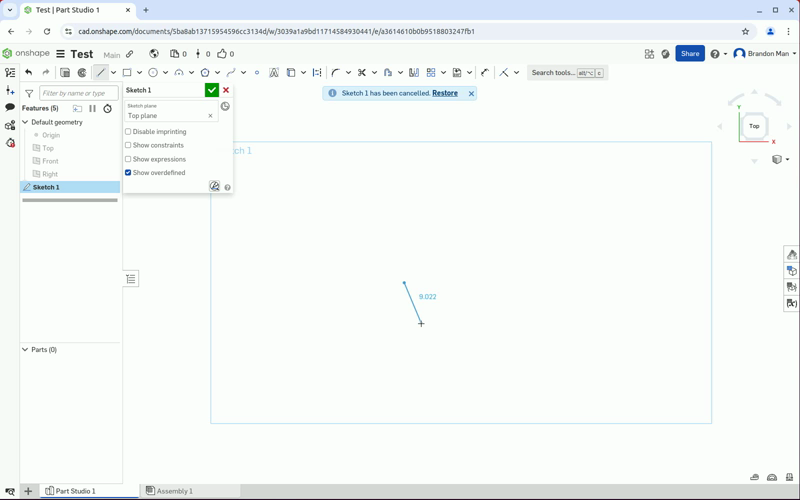
key_down(shift)
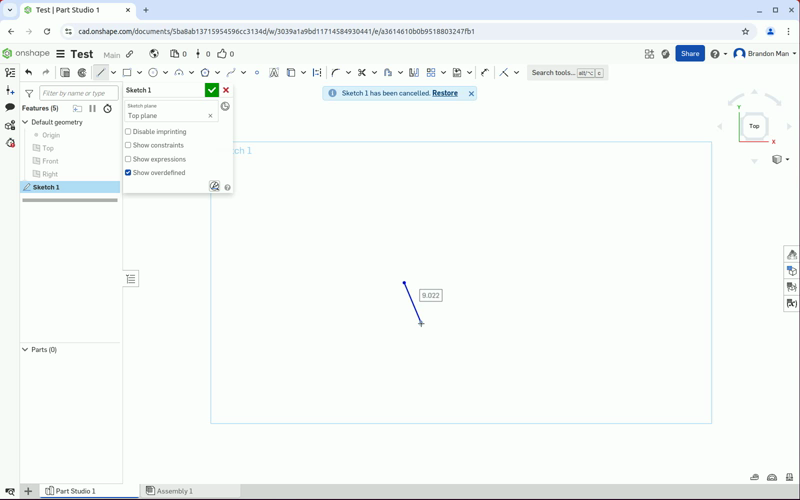
mouse_move(451, 323)
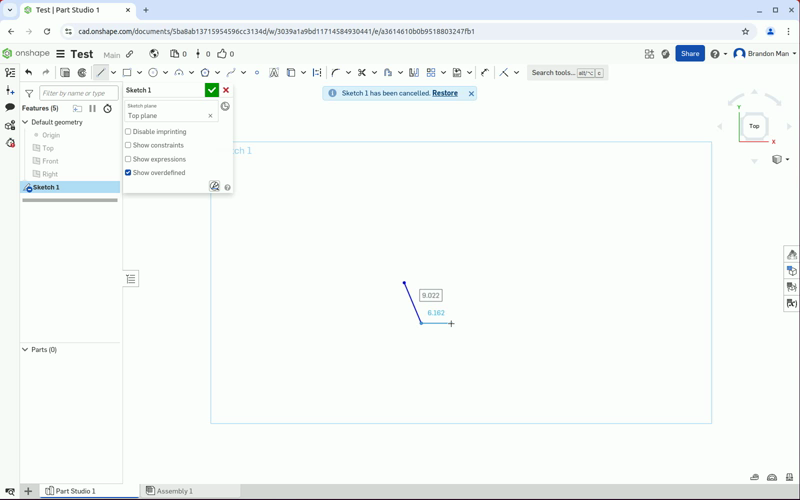
mouse_move(461, 339)
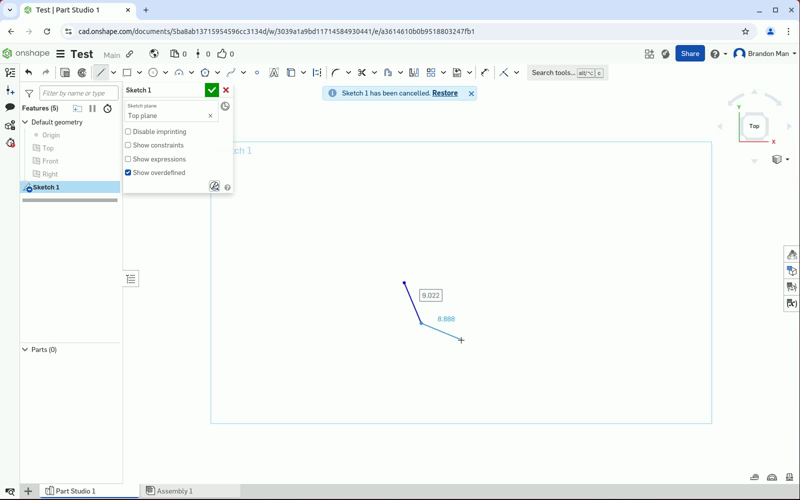
click(461, 339)
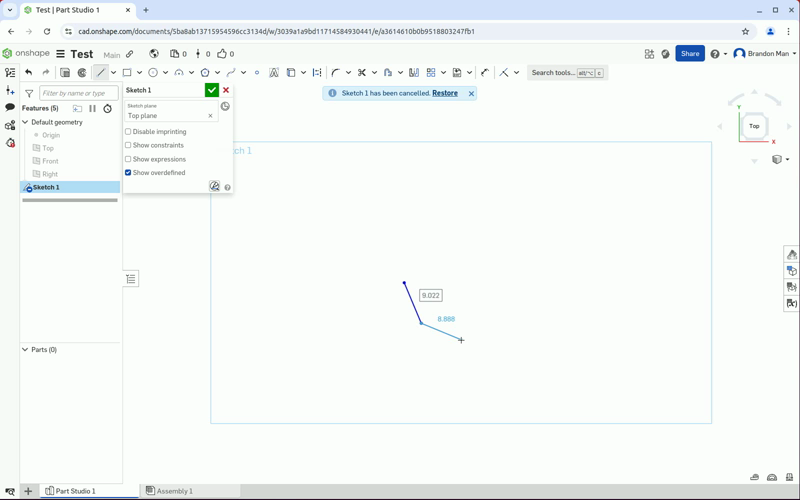
key_up(shift)
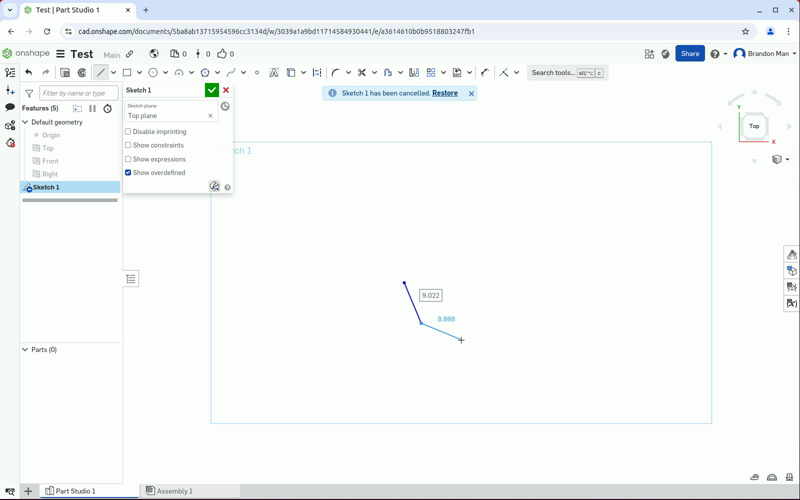
key_down(shift)
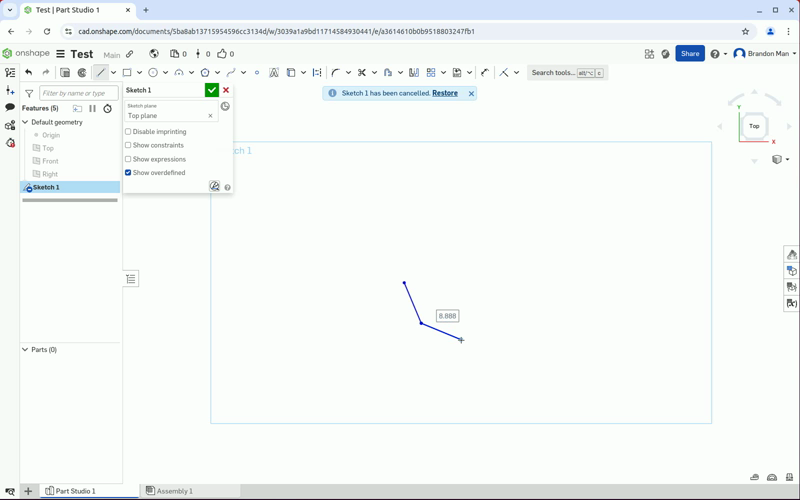
mouse_move(491, 339)
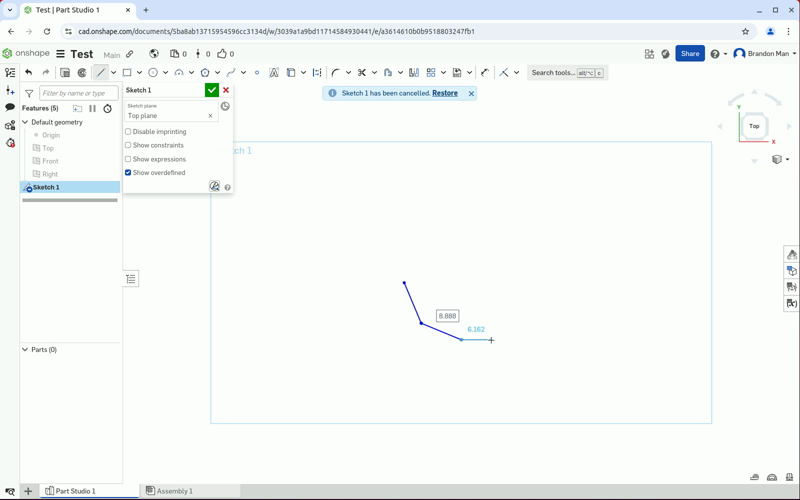
mouse_move(500, 323)
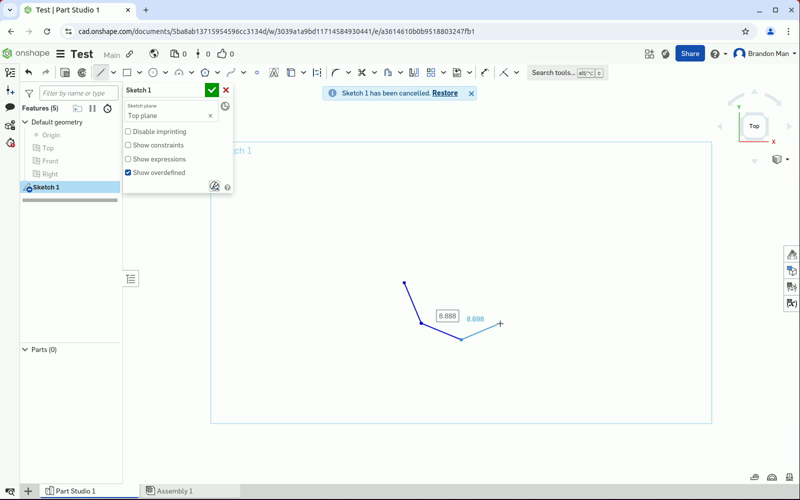
click(500, 323)
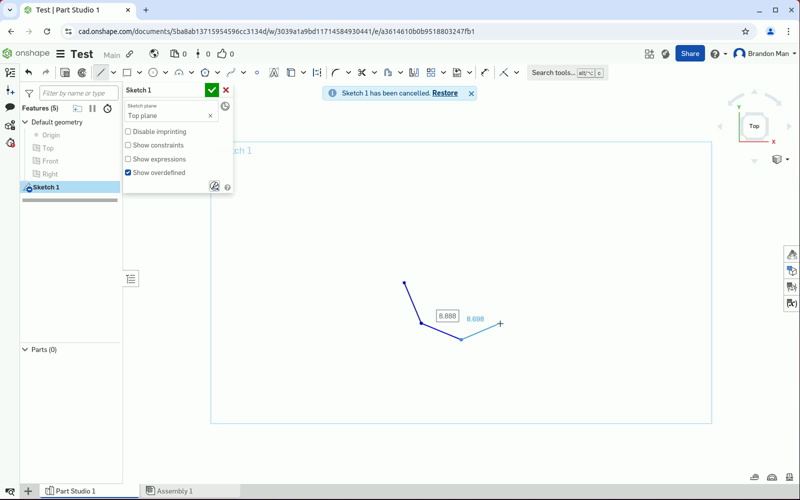
key_up(shift)
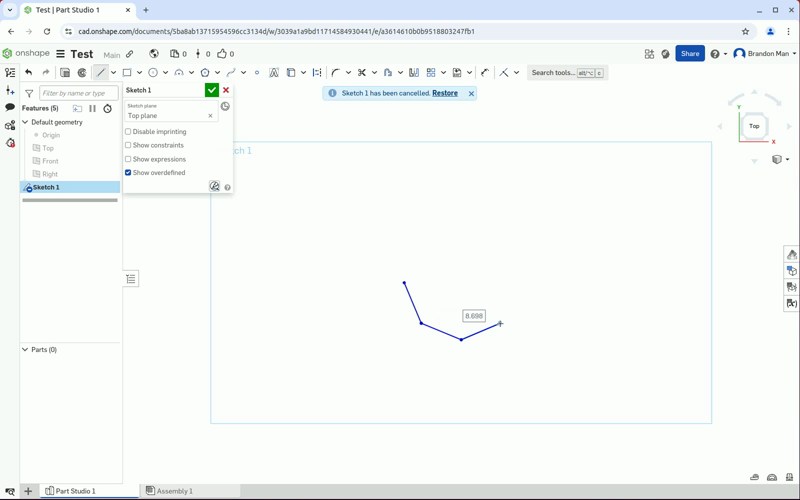
key_down(shift)
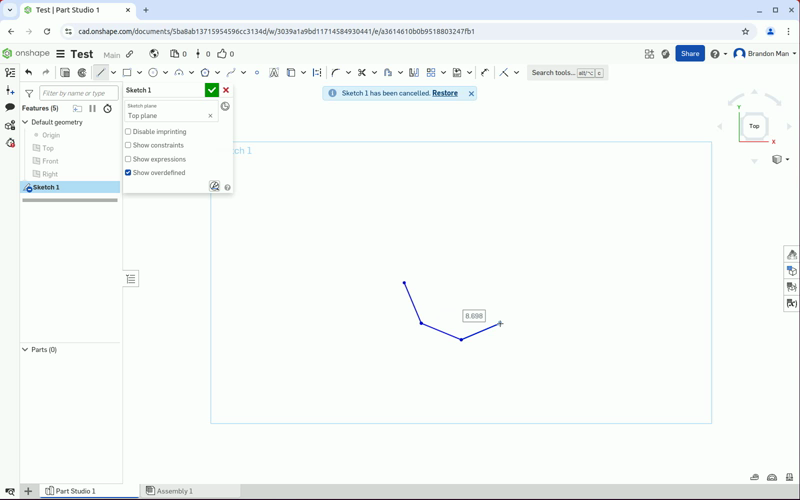
mouse_move(530, 323)
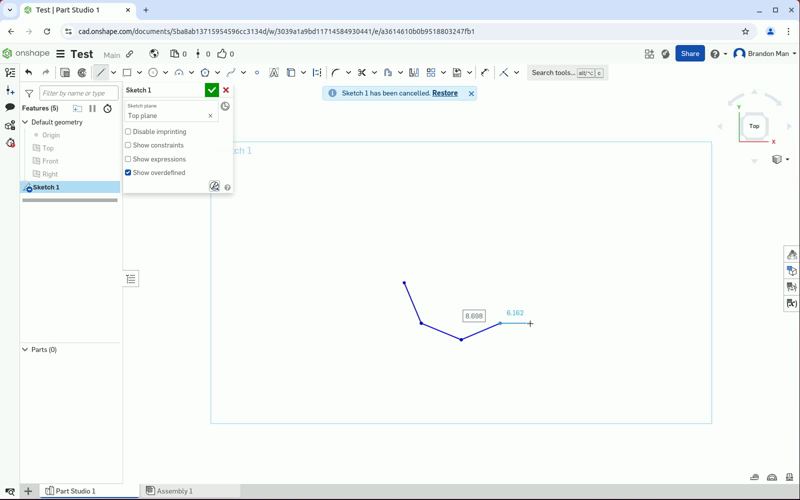
mouse_move(516, 282)
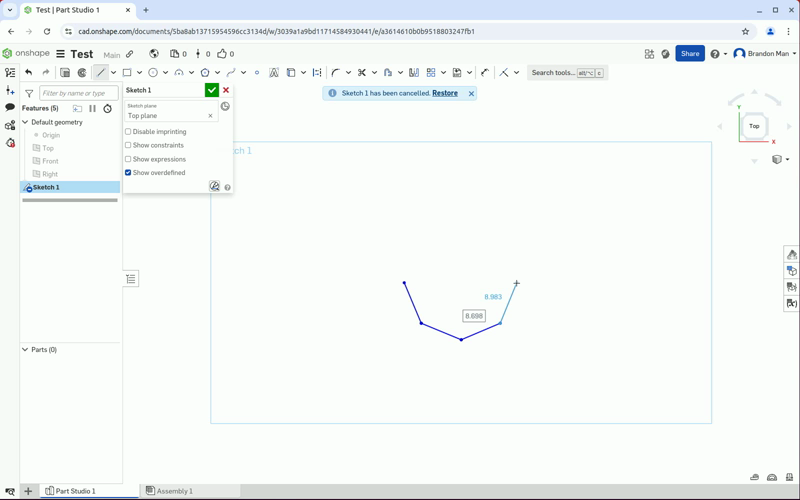
click(516, 282)
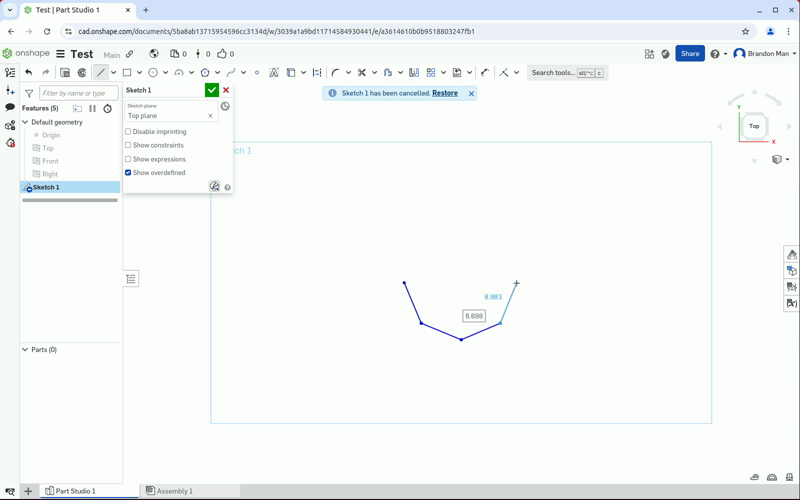
key_up(shift)
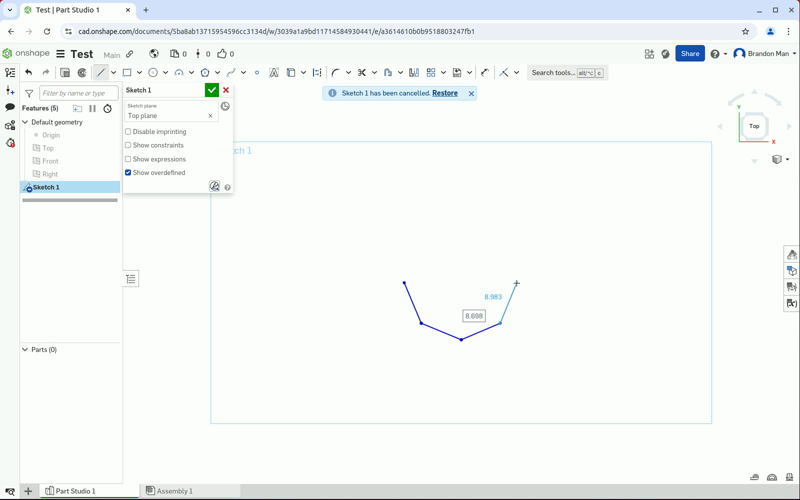
key_down(shift)
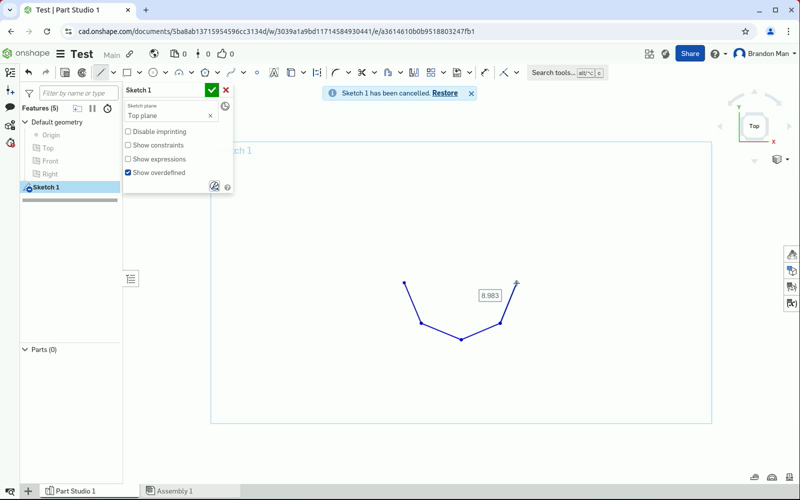
mouse_move(546, 282)
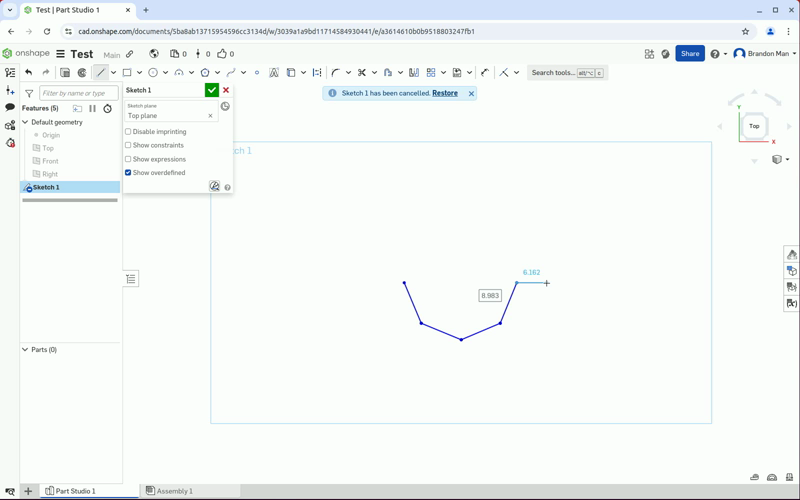
mouse_move(500, 242)
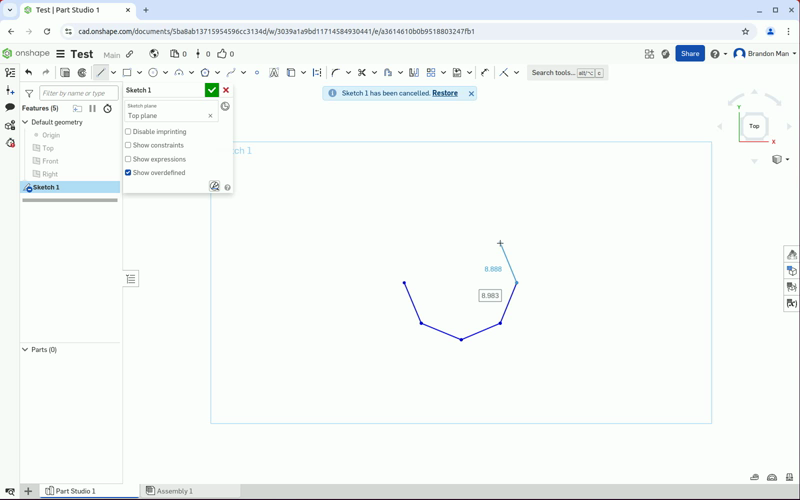
click(500, 242)
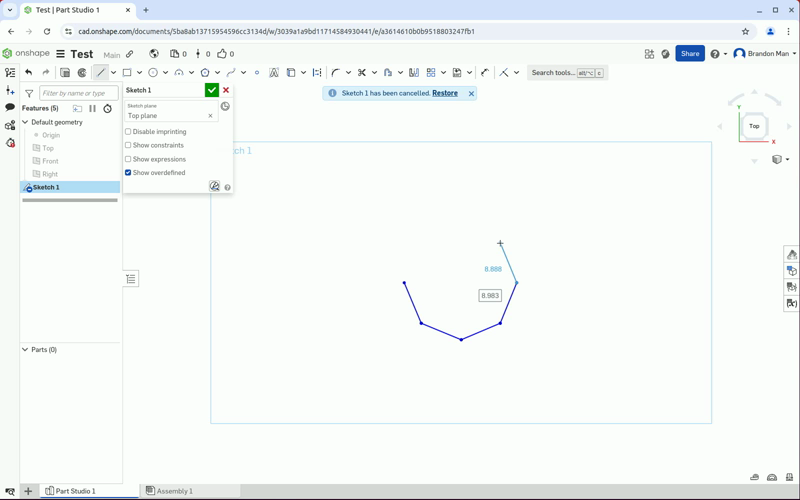
key_up(shift)
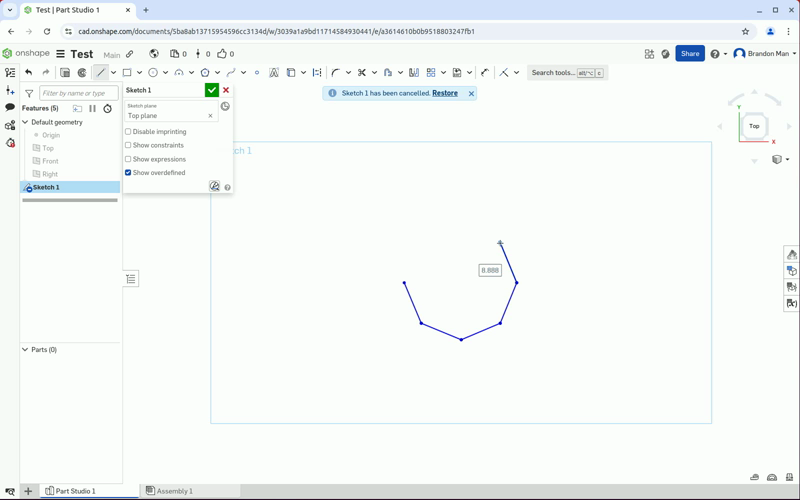
key_down(shift)
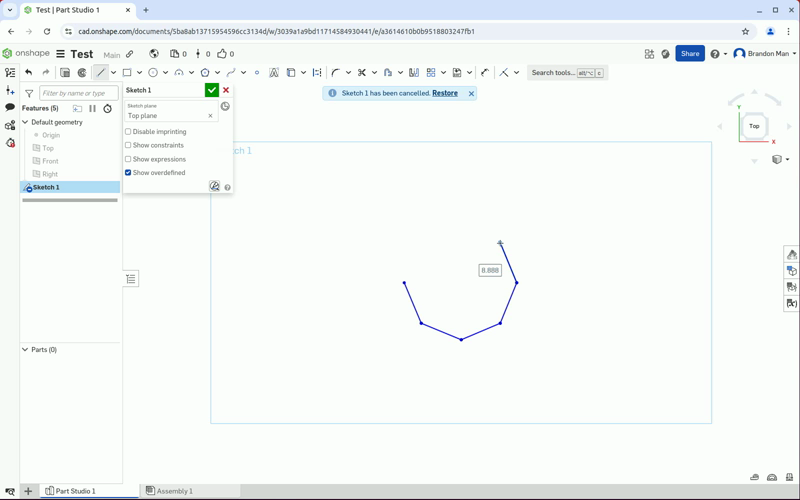
mouse_move(530, 242)
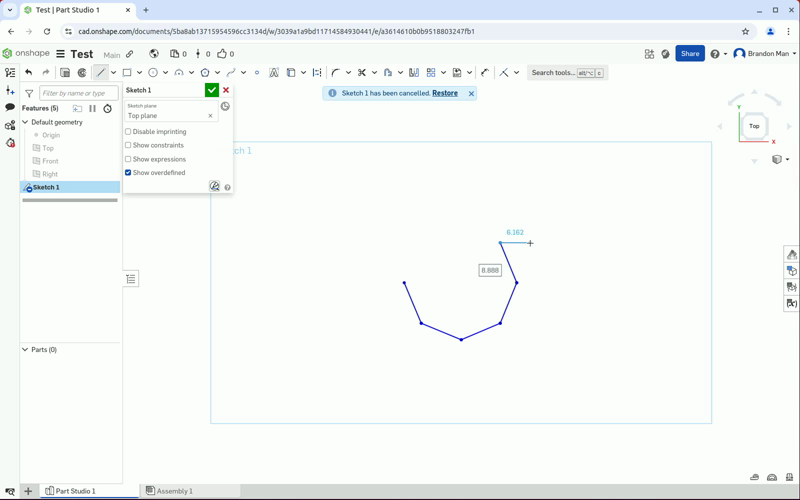
mouse_move(461, 226)
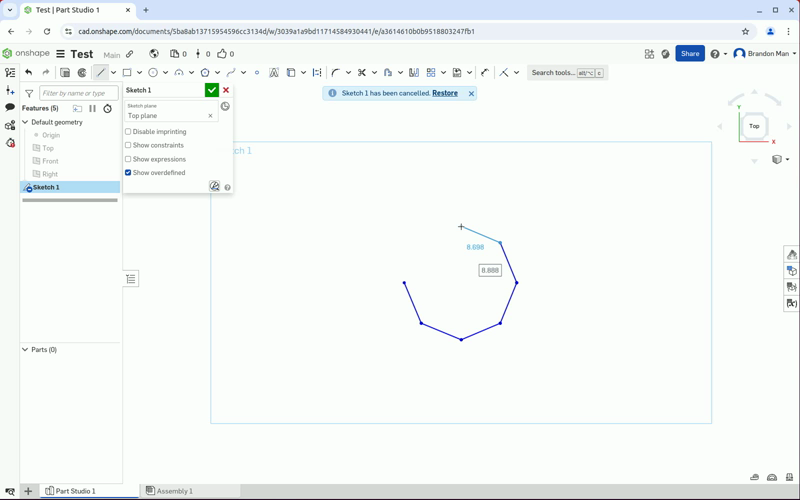
click(461, 226)
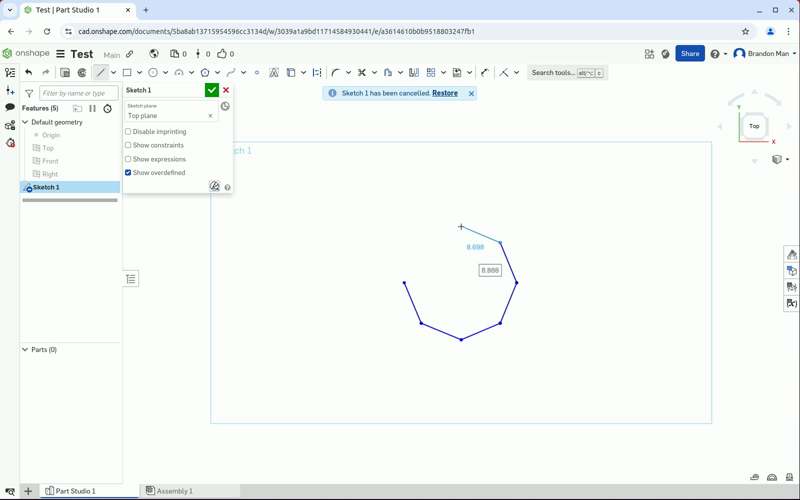
key_up(shift)
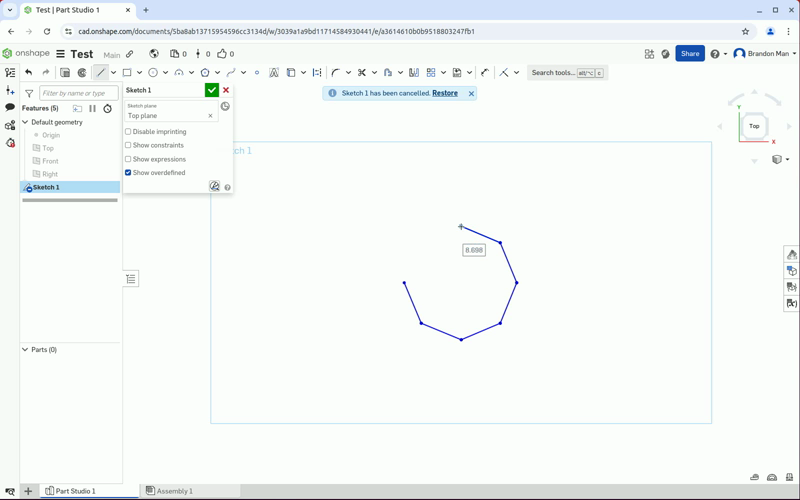
key_down(shift)
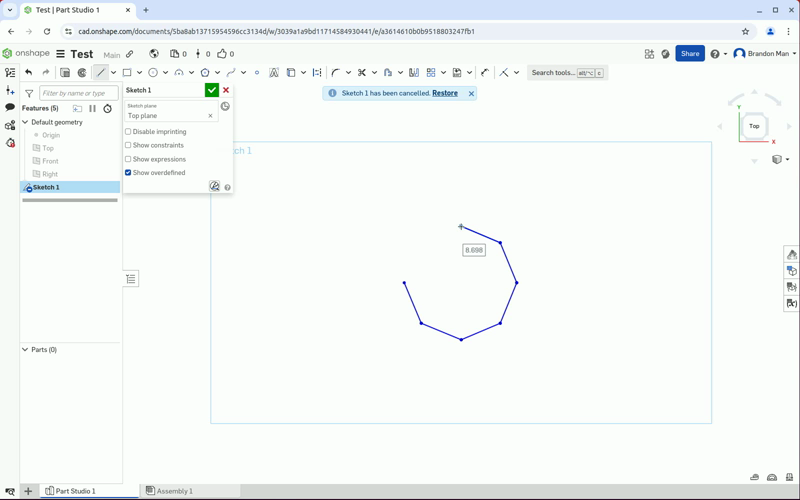
mouse_move(491, 226)
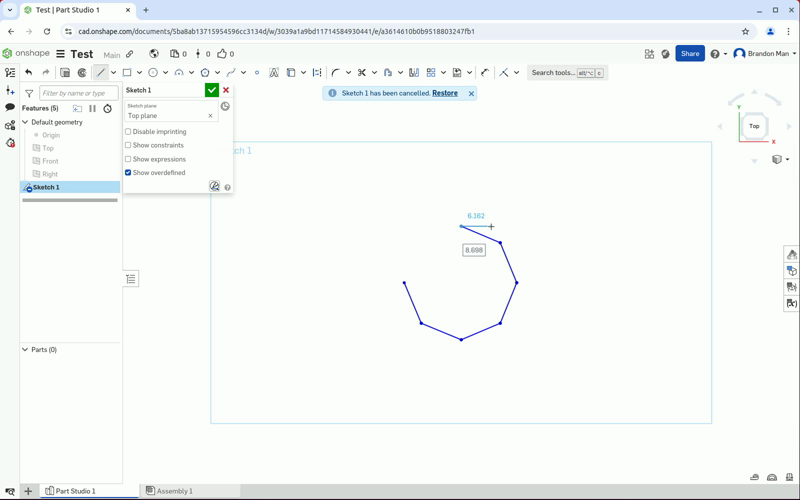
mouse_move(421, 242)
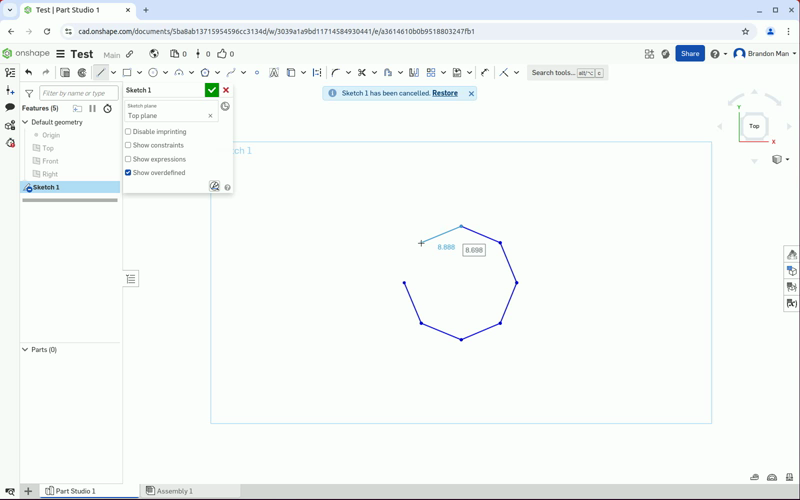
click(421, 242)
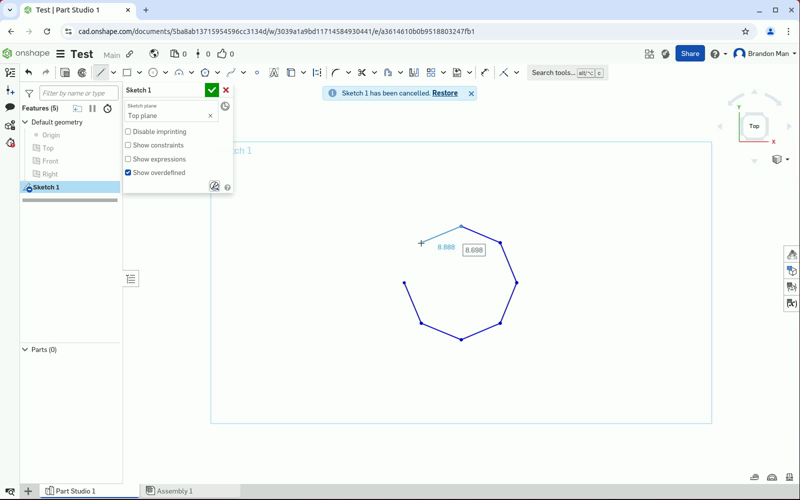
key_up(shift)
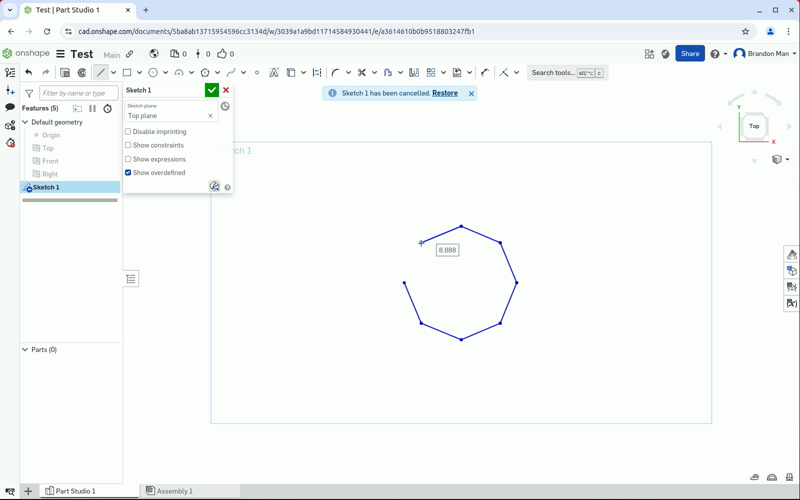
mouse_move(451, 242)
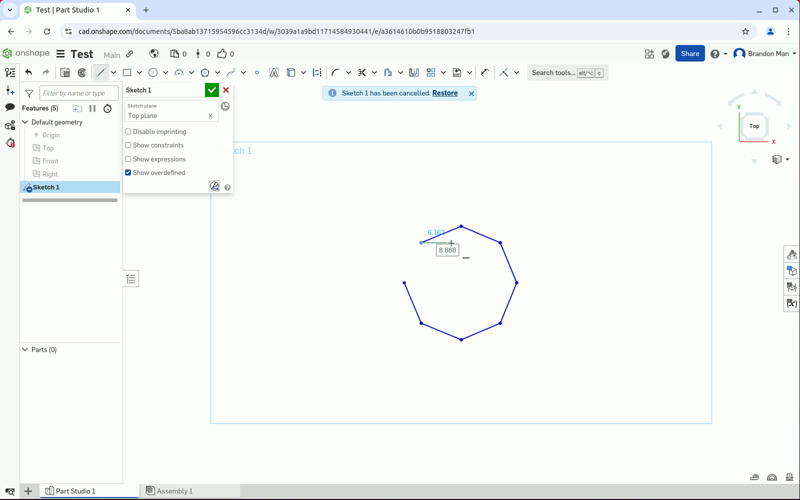
key_down(shift)
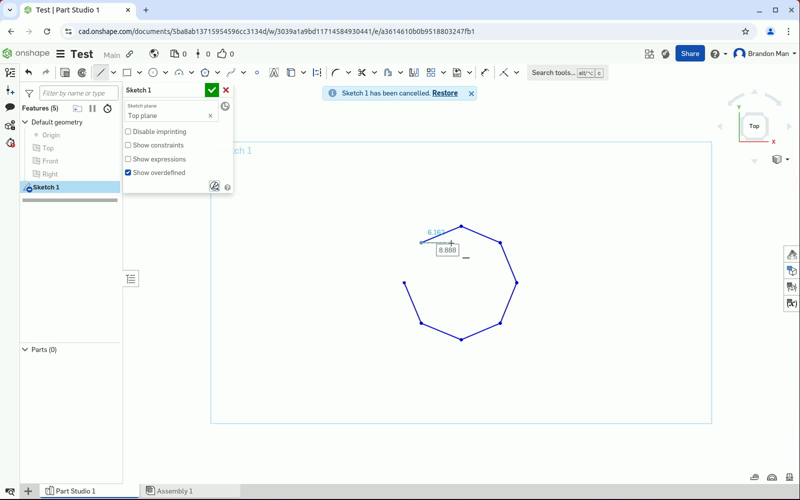
mouse_move(404, 282)
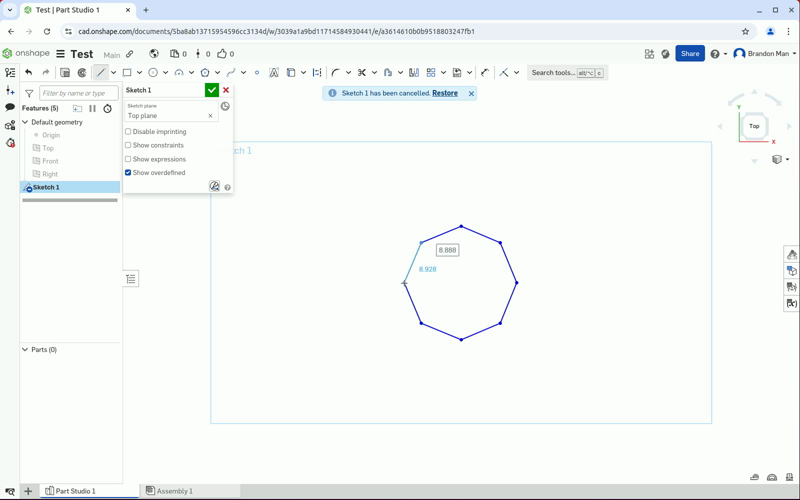
key_up(shift)
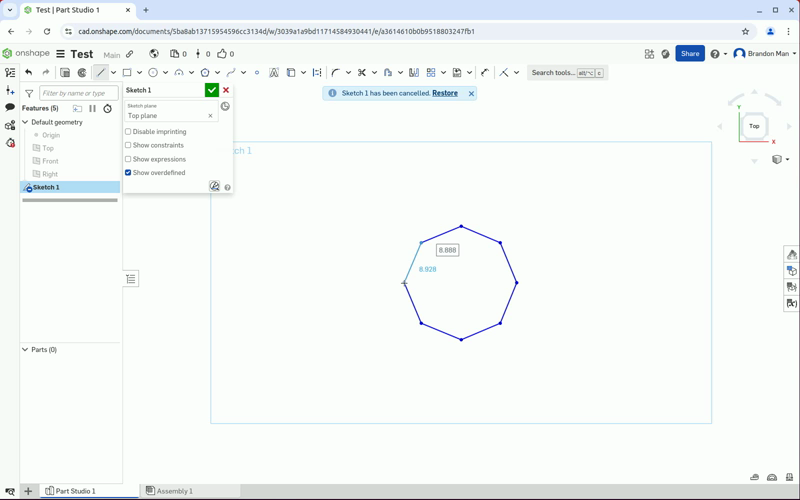
click(404, 282)
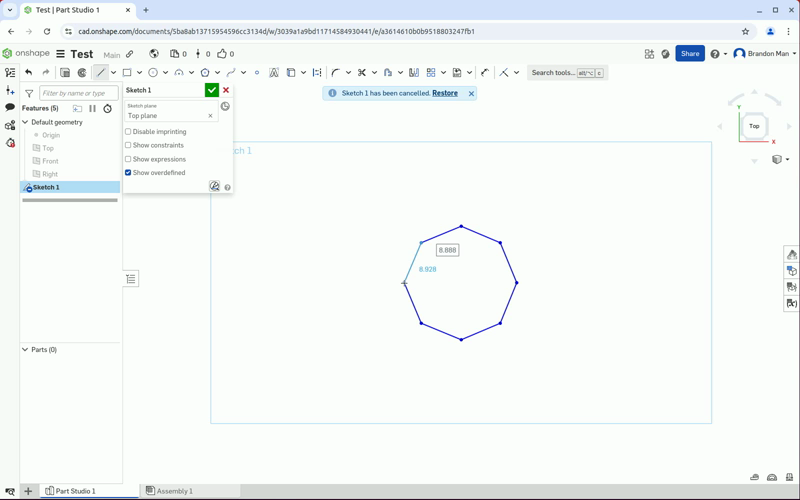
key(esc)
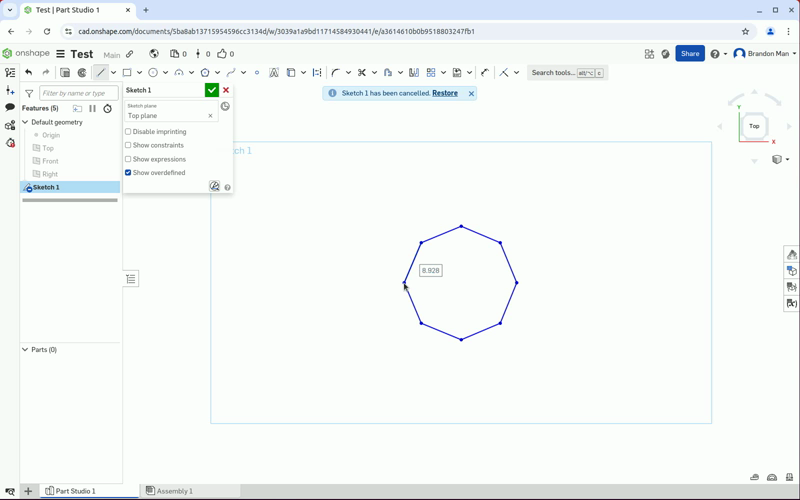
mouse_move(493, 250)
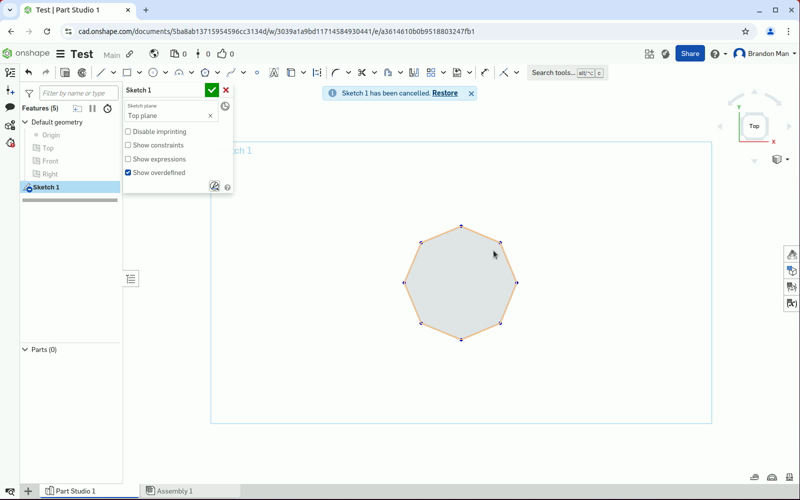
click(493, 250)
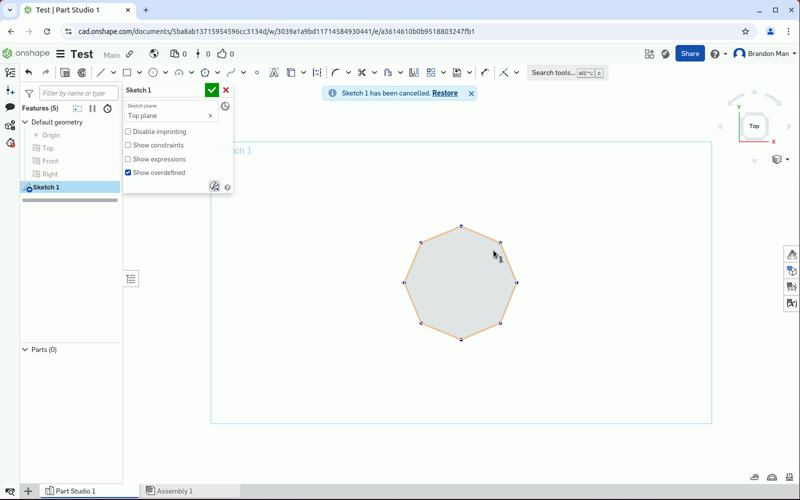
mouse_move(73, 352)
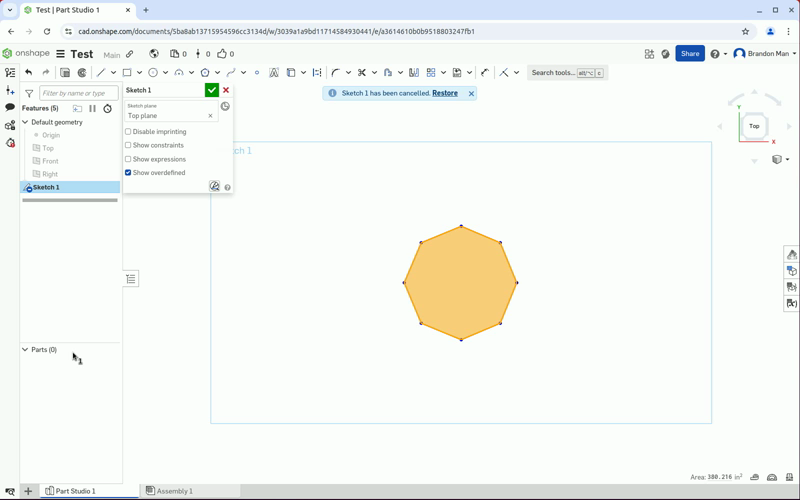
key(shift+y)
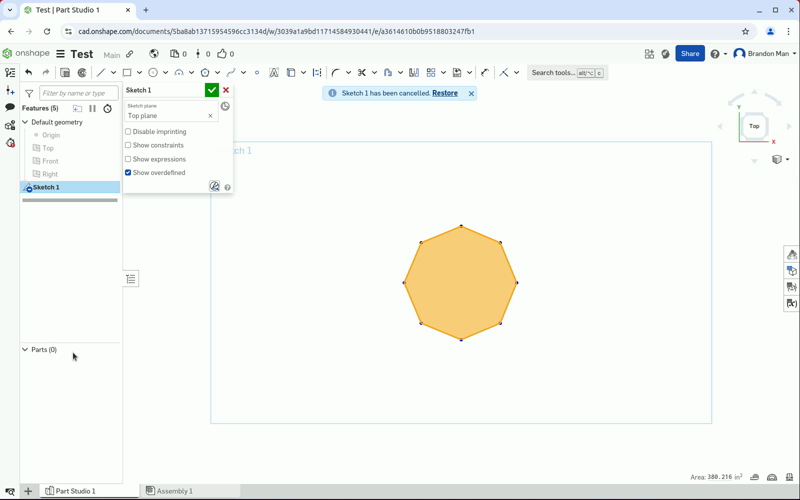
key(shift+e)
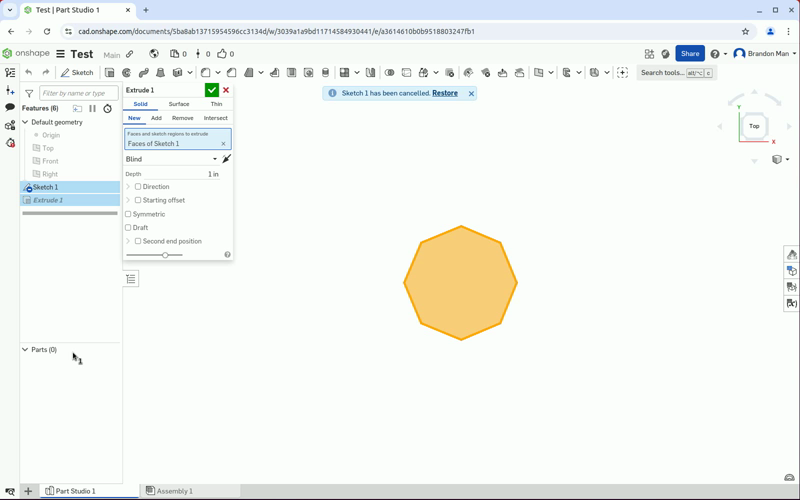
mouse_move(143, 106)
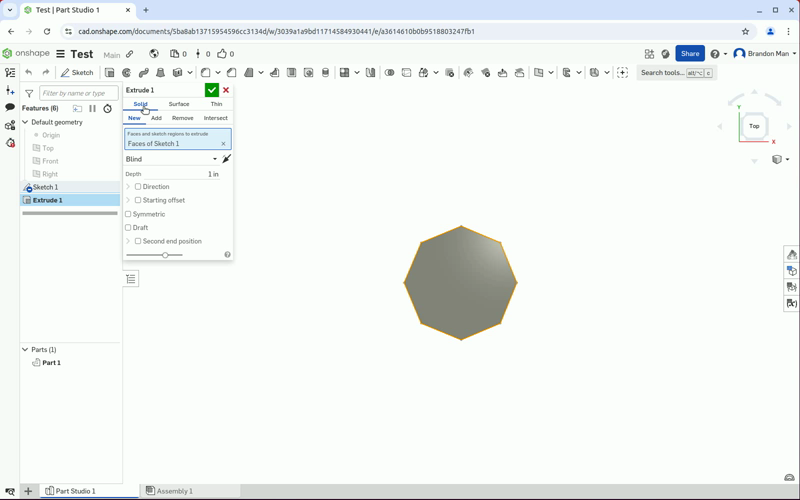
click(143, 106)
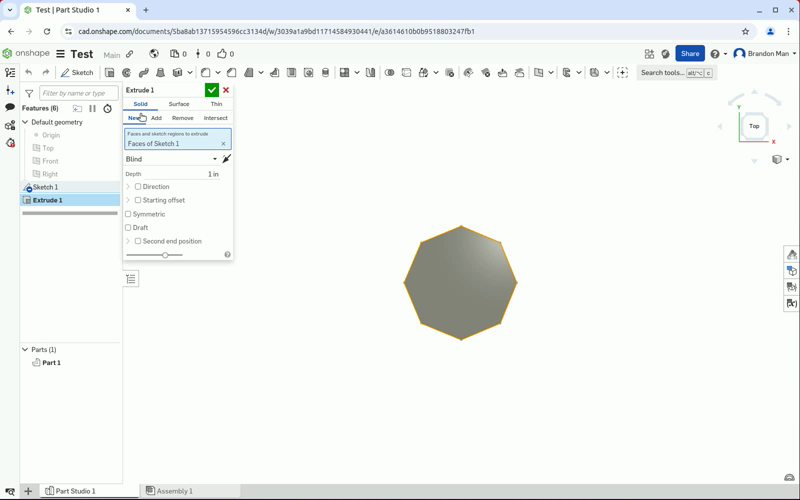
mouse_move(137, 120)
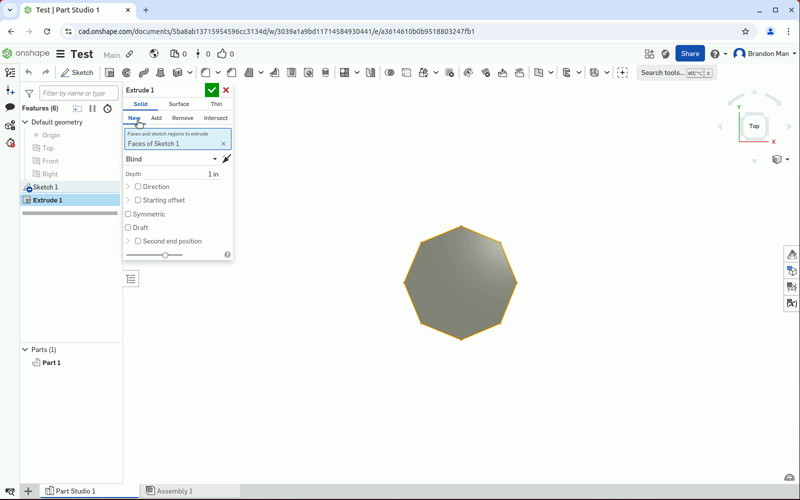
click(137, 120)
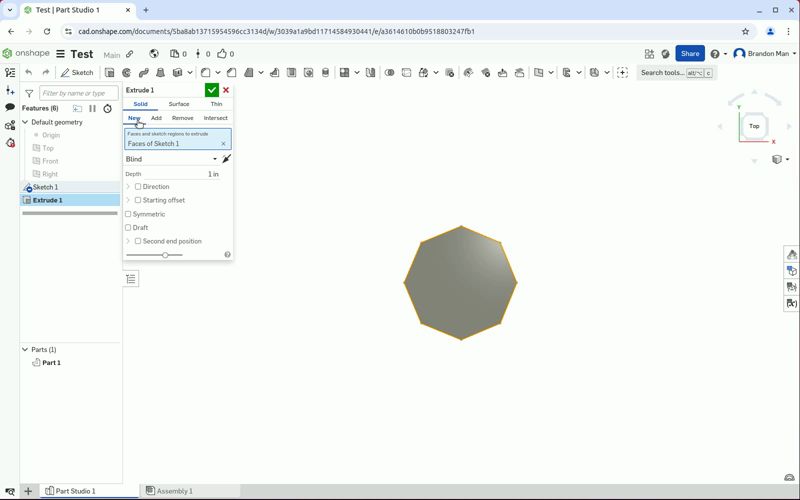
key(tab, 4)
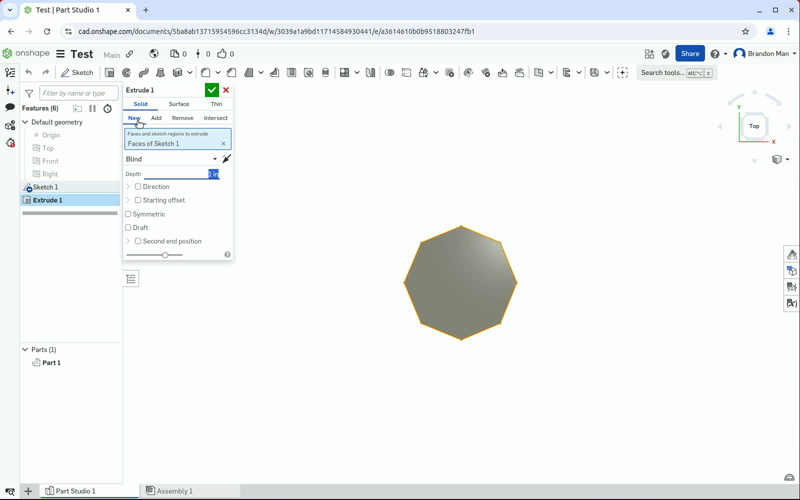
text(23.108)
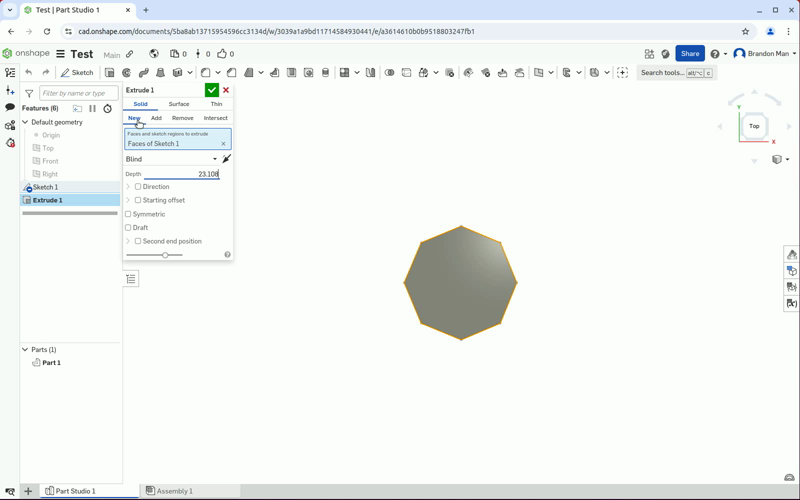
key(enter)
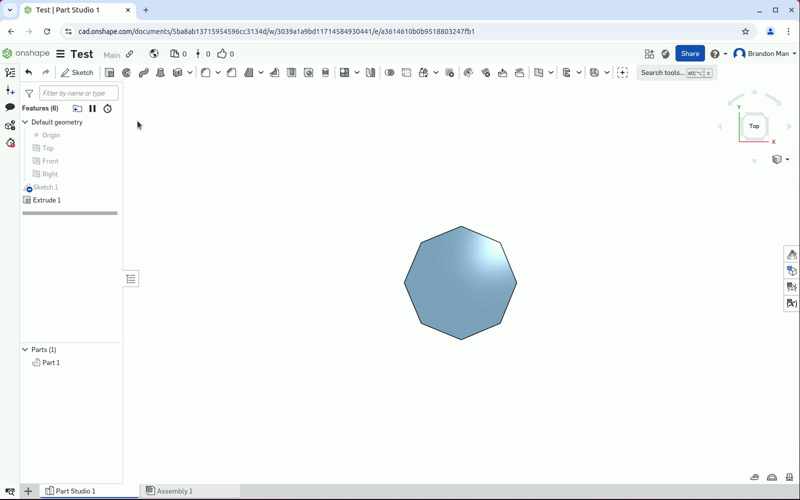
key(shift+h)
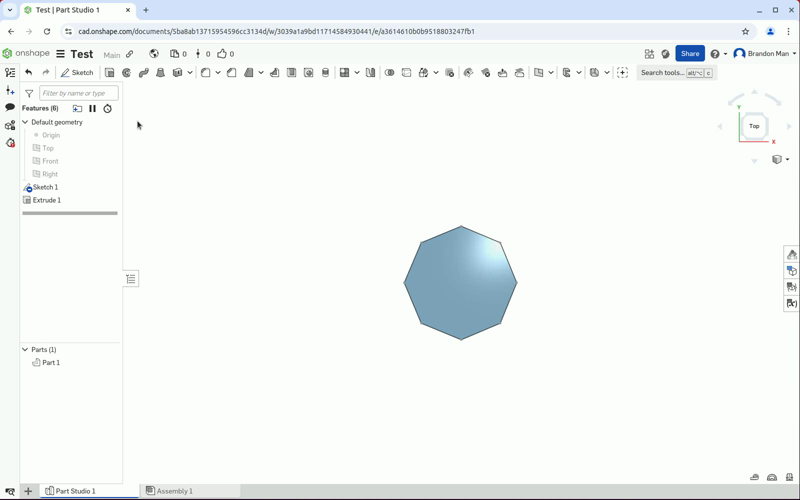
key(shift+h)
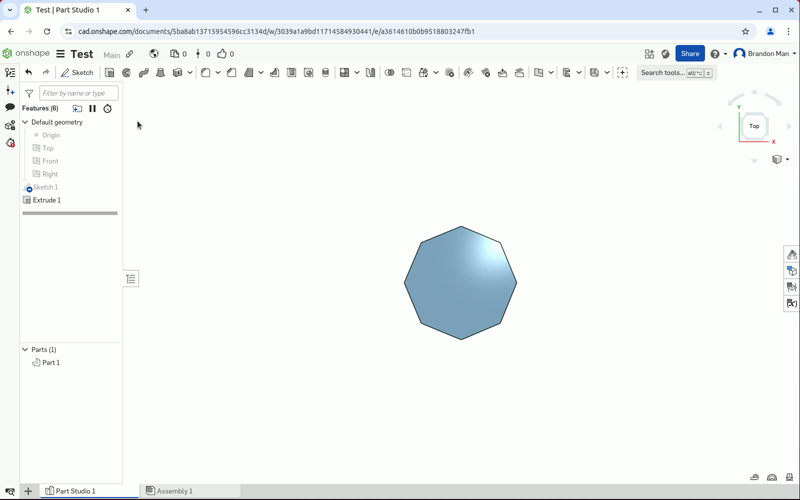
mouse_move(73, 189)
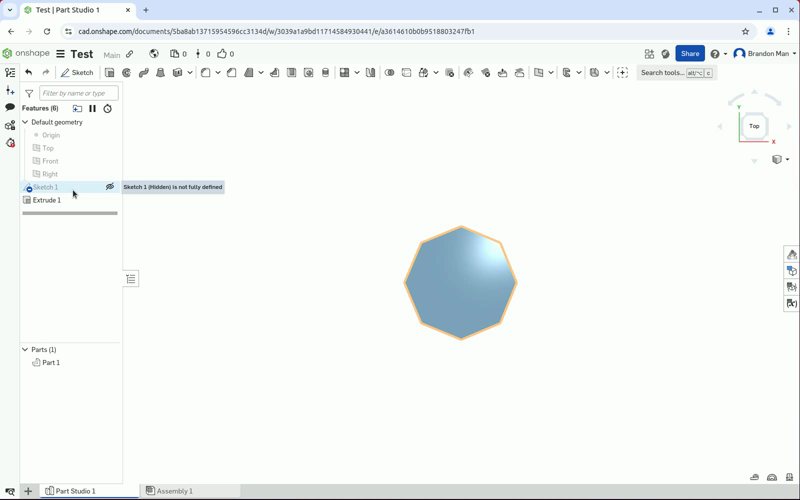
click(73, 189)
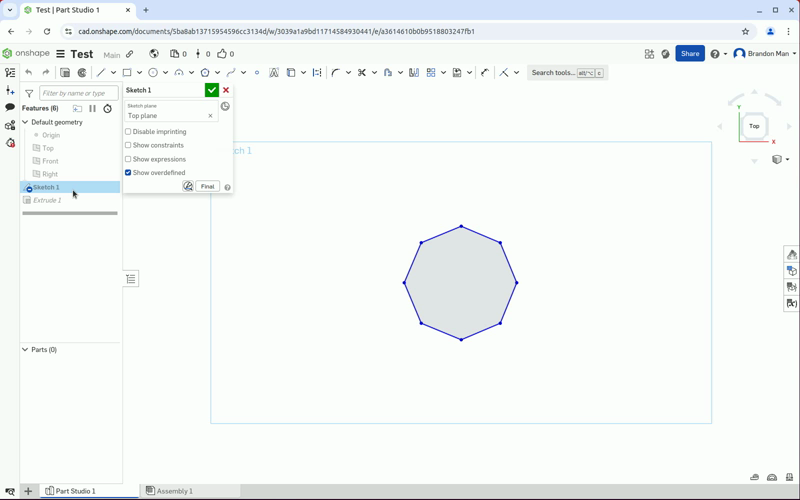
mouse_move(229, 92)
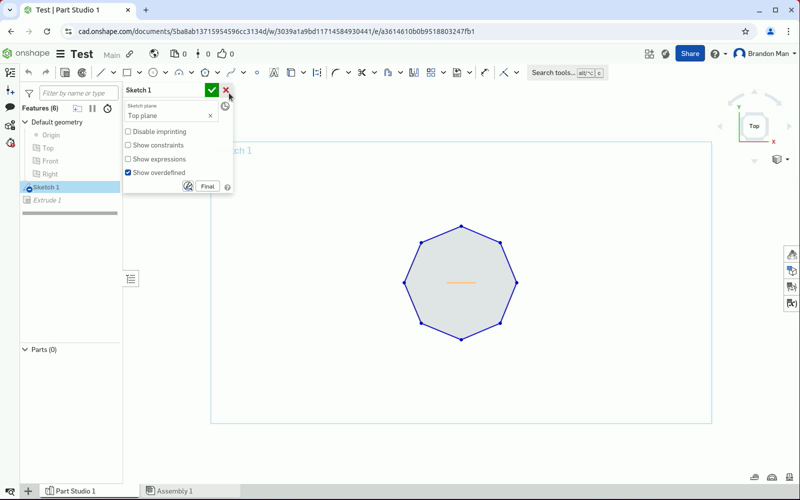
click(229, 92)
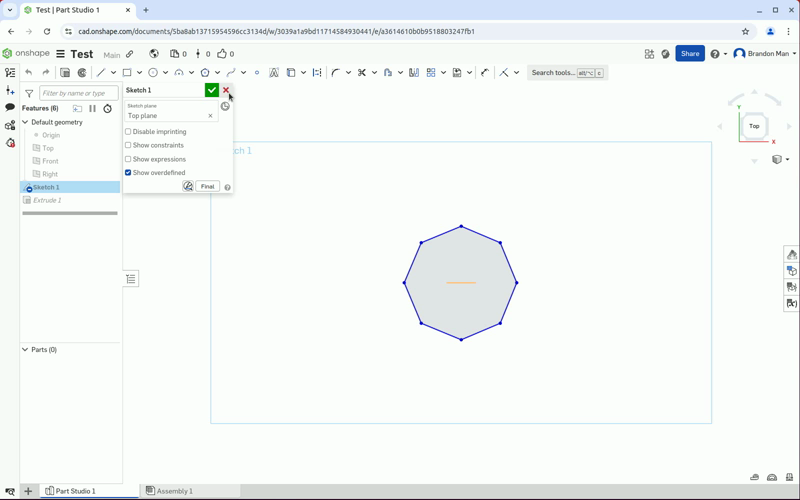
key(shift+s)
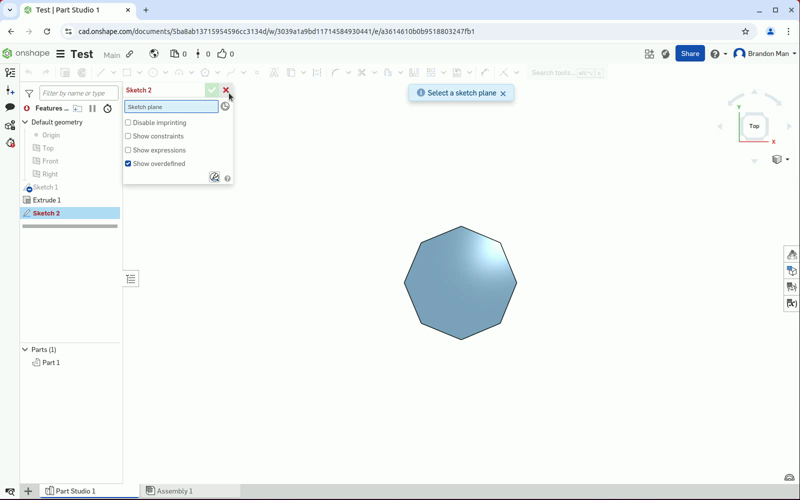
mouse_move(73, 150)
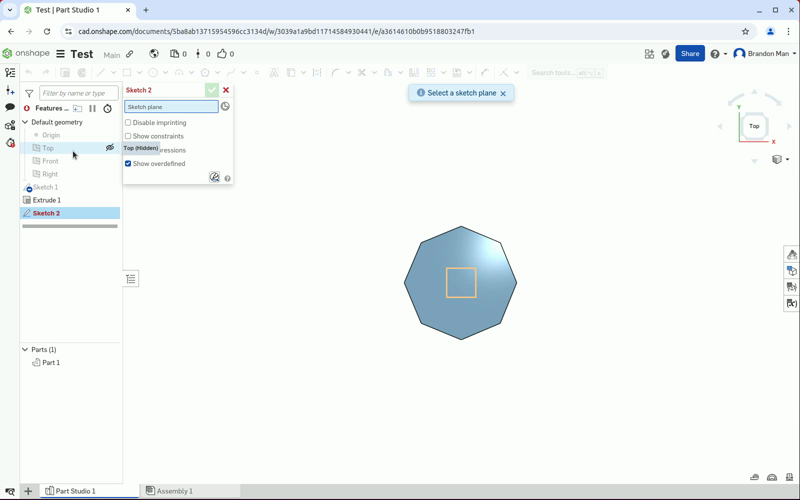
click(73, 150)
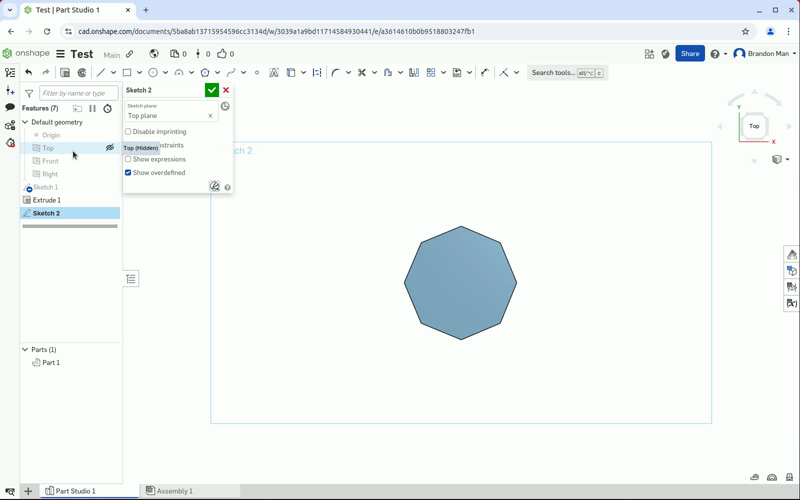
mouse_move(73, 352)
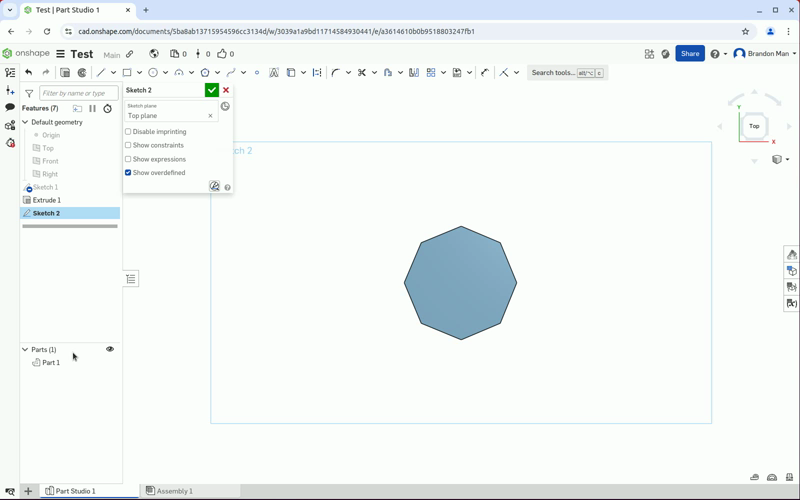
key(y)
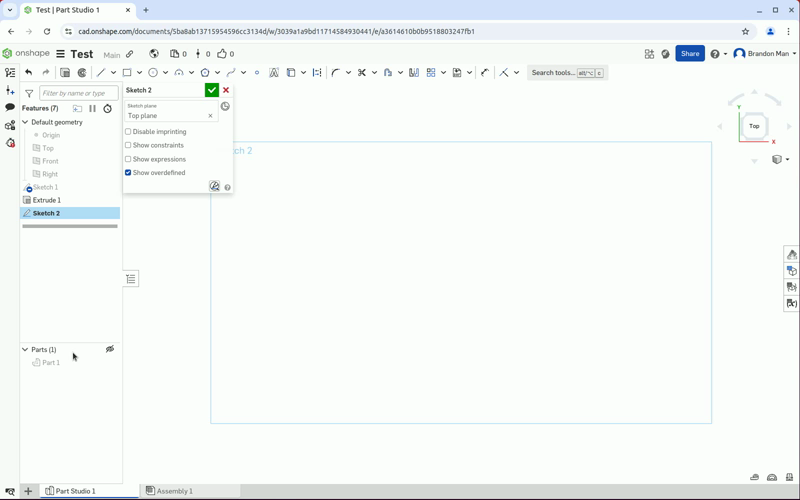
key(l)
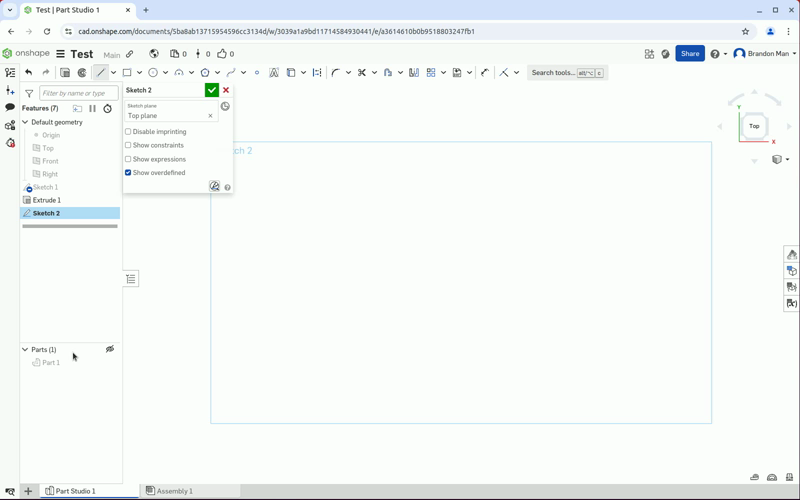
key_down(shift)
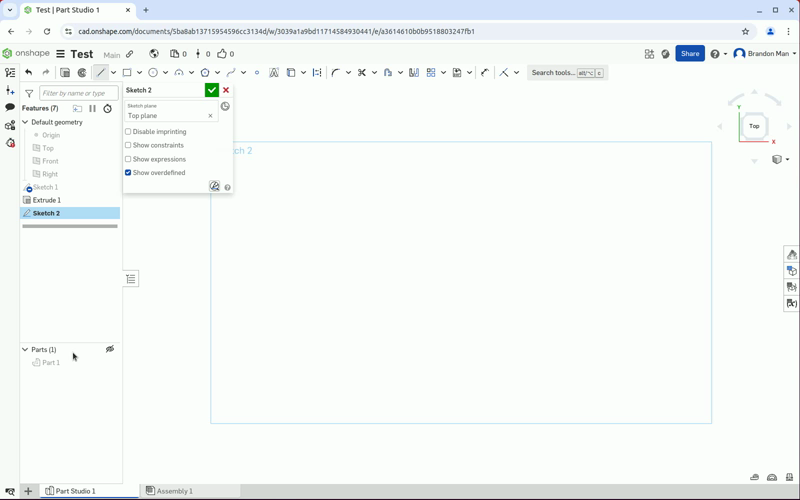
mouse_move(416, 282)
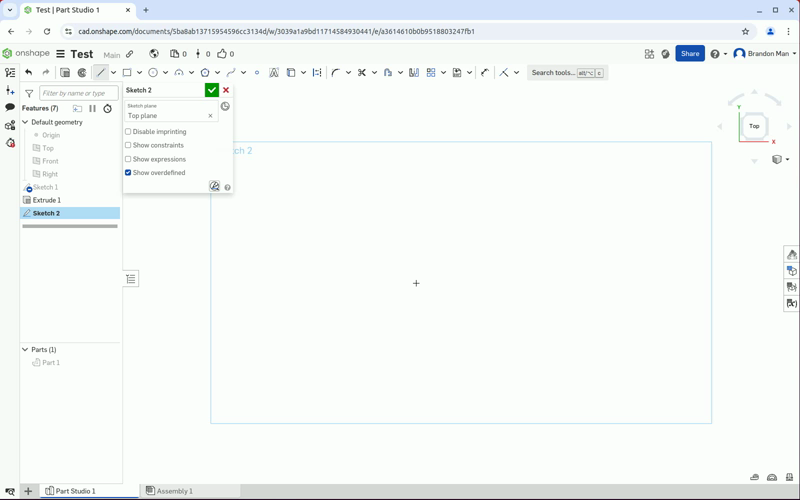
click(416, 282)
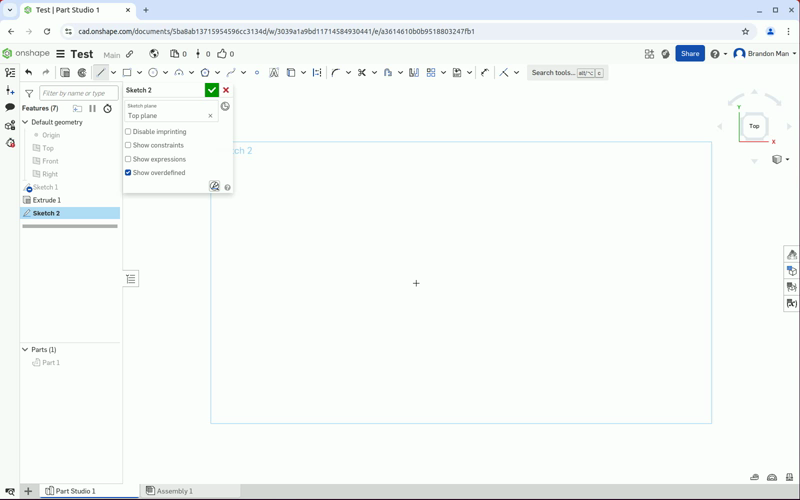
key_up(shift)
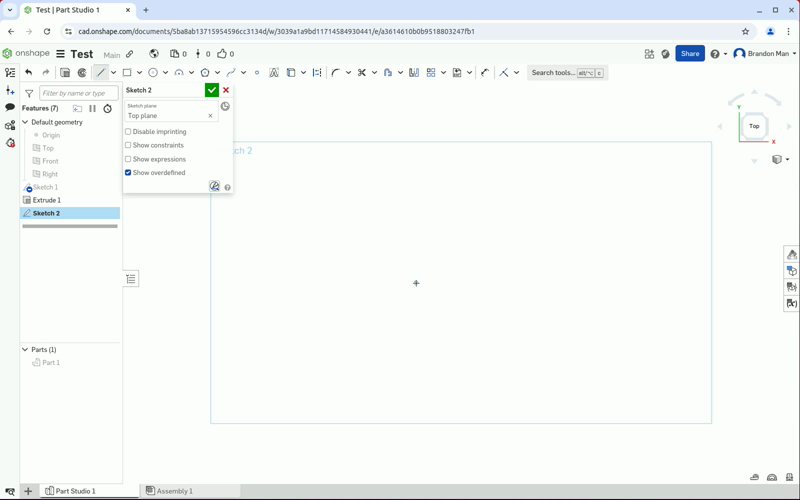
key_down(shift)
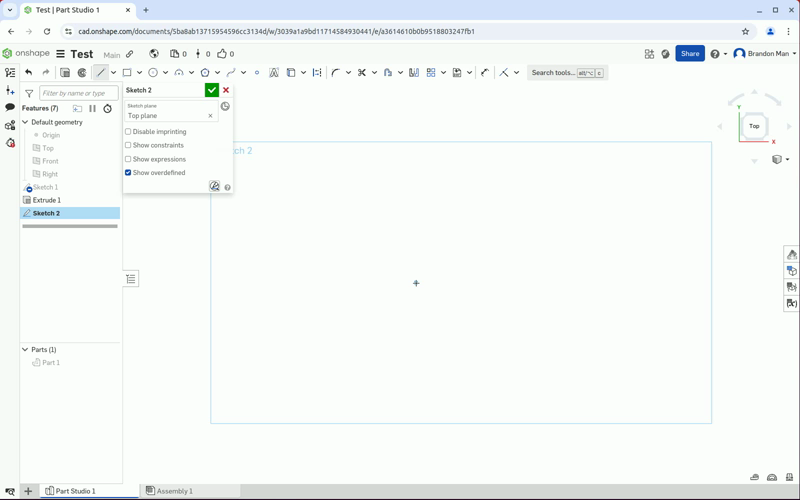
mouse_move(446, 282)
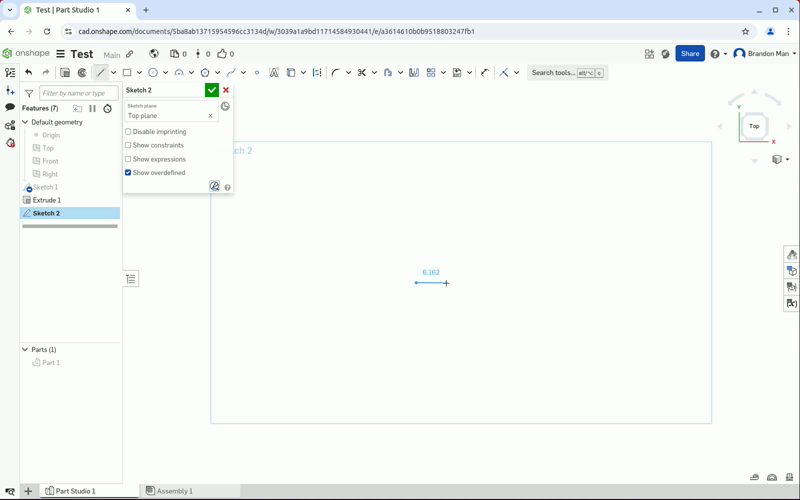
mouse_move(429, 315)
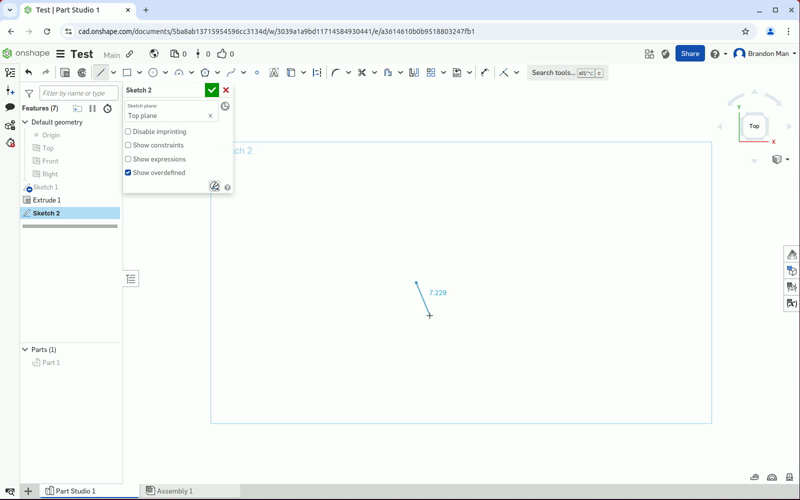
click(429, 315)
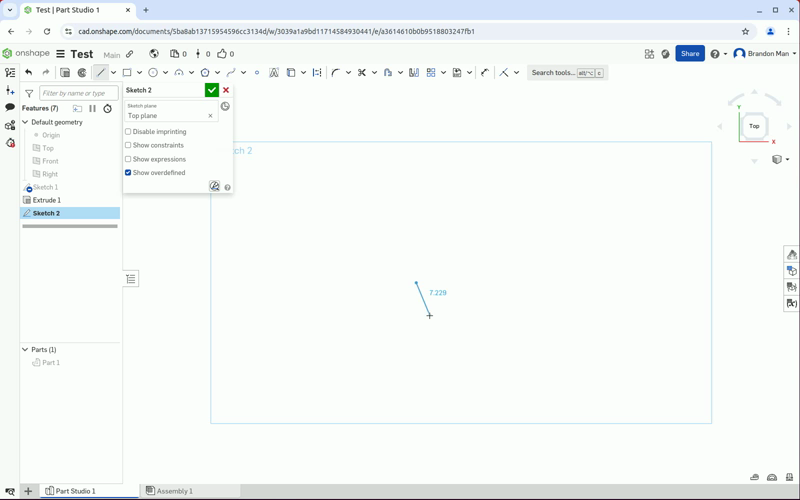
key_up(shift)
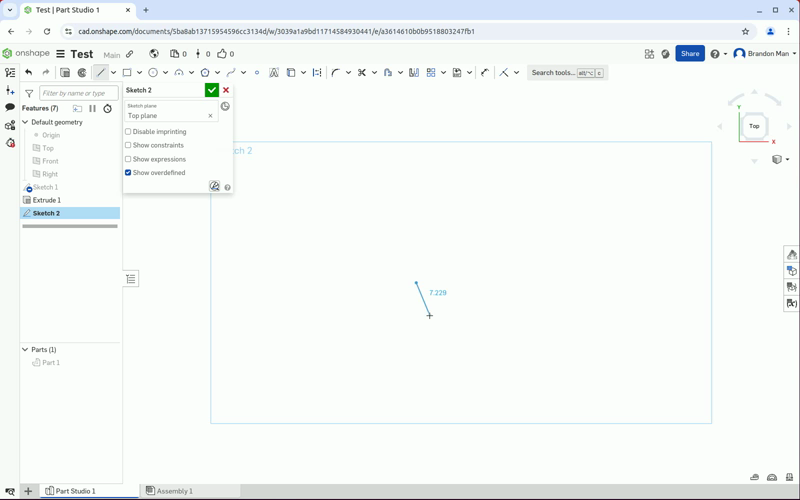
key_down(shift)
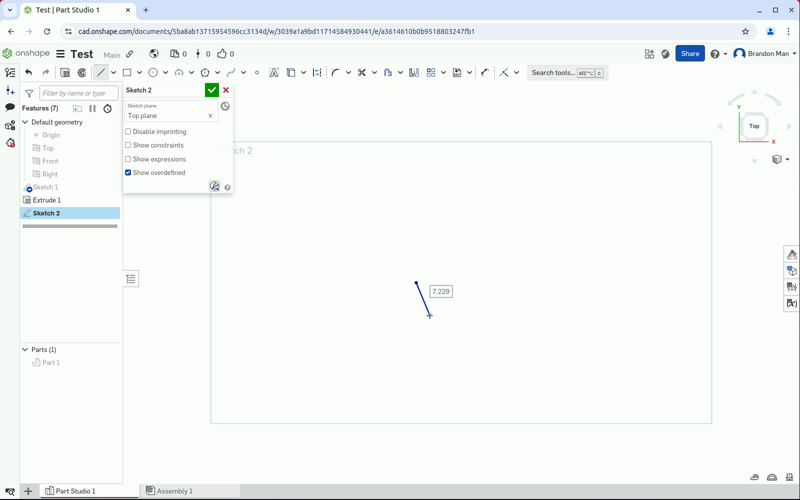
mouse_move(459, 315)
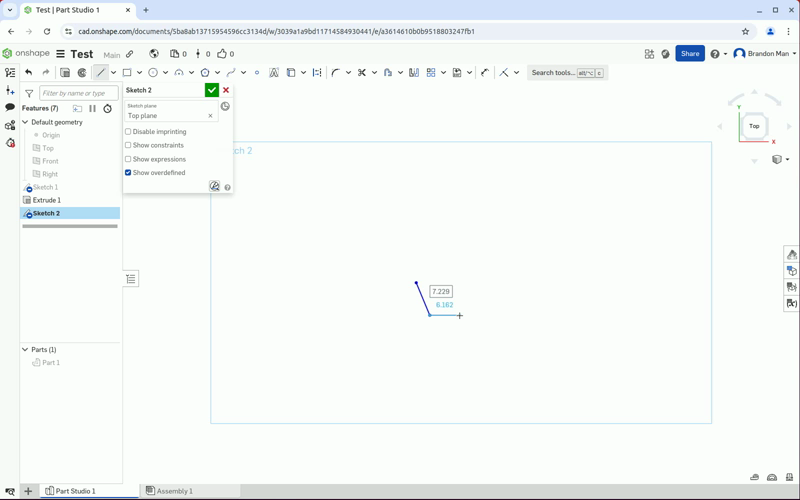
mouse_move(461, 328)
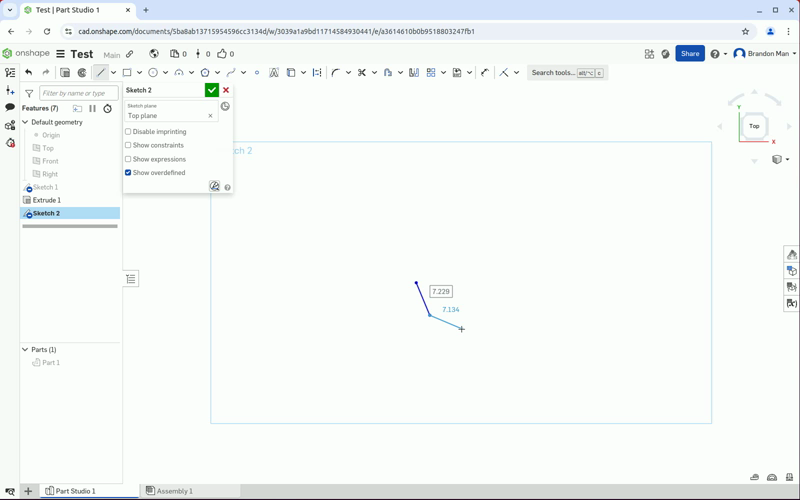
click(461, 328)
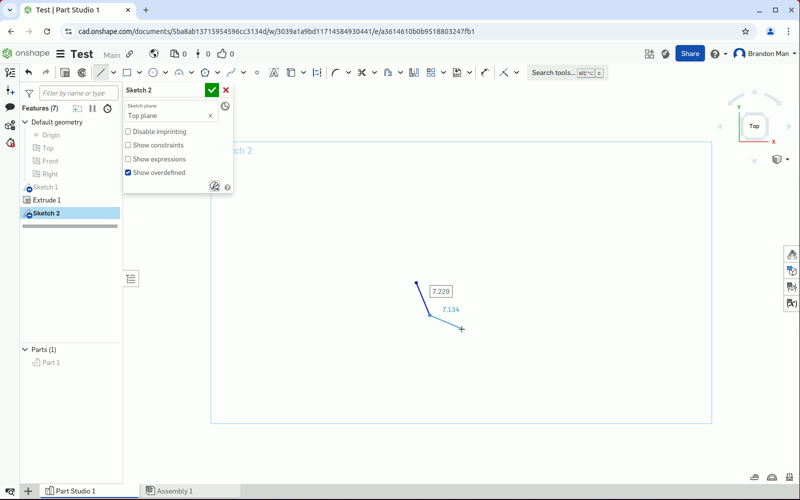
key_up(shift)
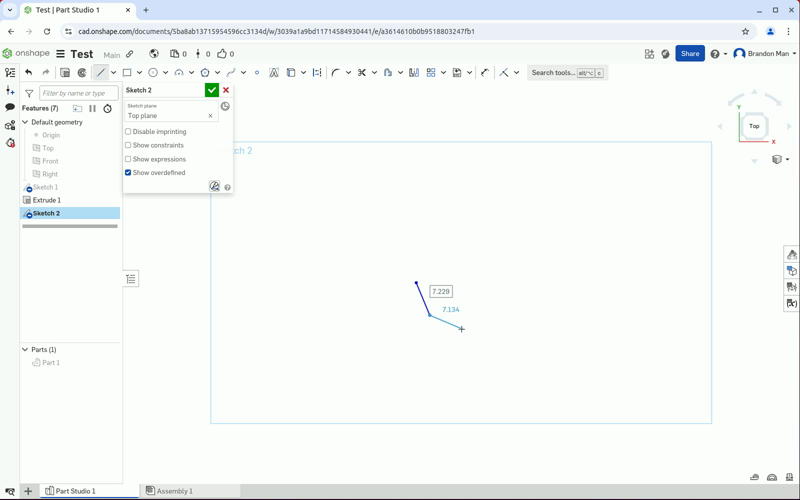
key_down(shift)
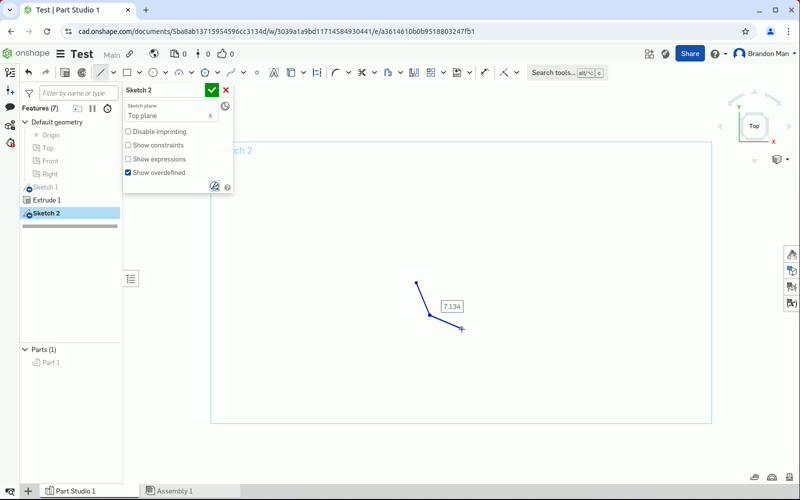
mouse_move(492, 328)
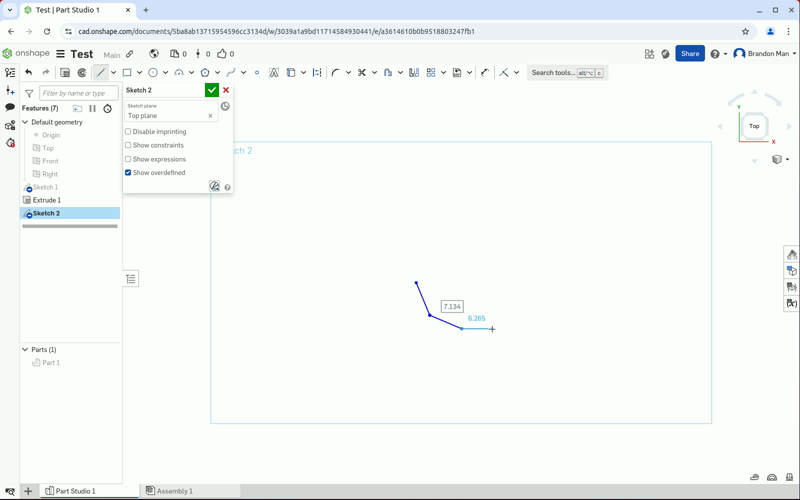
mouse_move(493, 315)
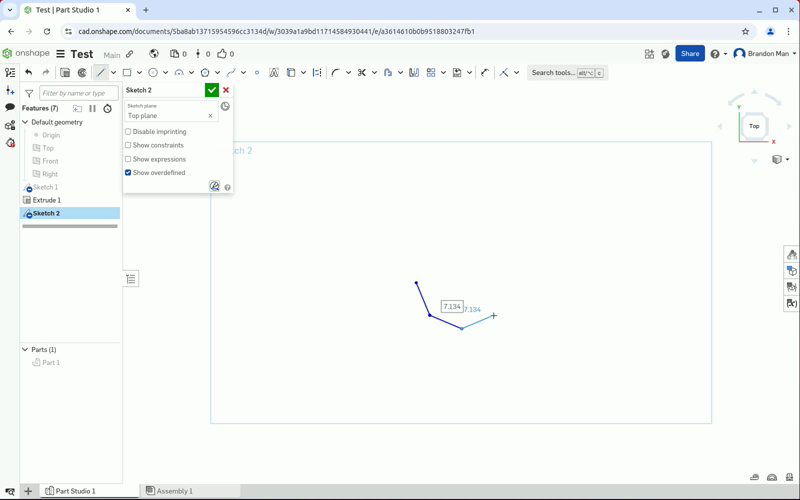
click(493, 315)
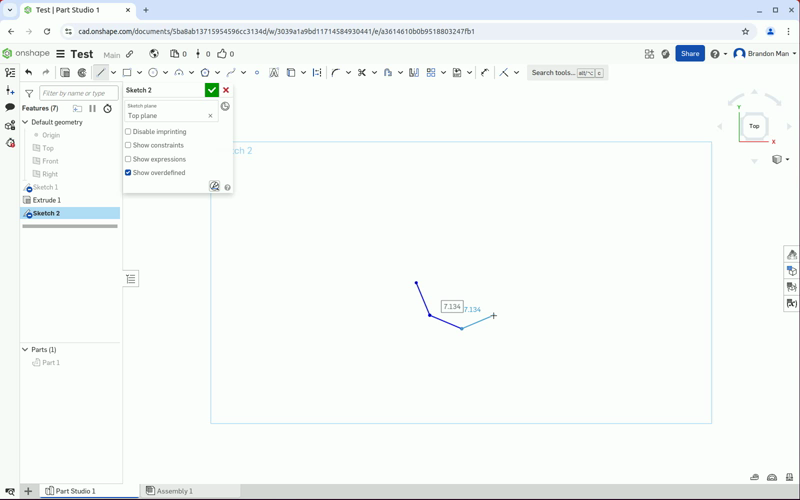
key_up(shift)
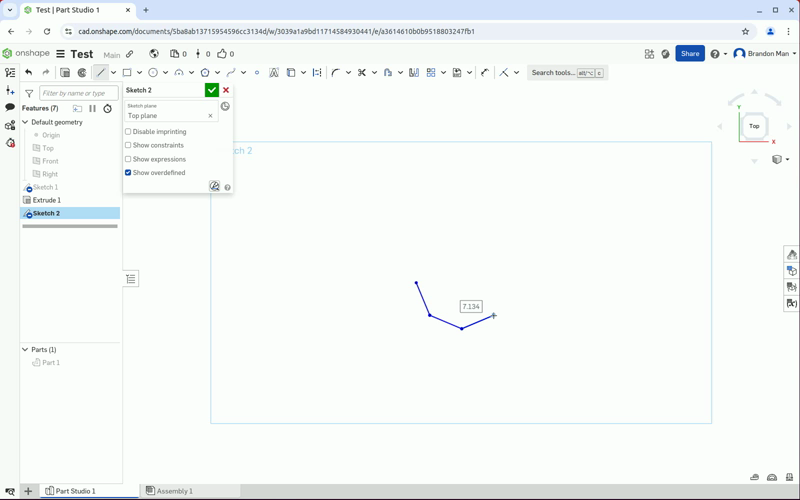
key_down(shift)
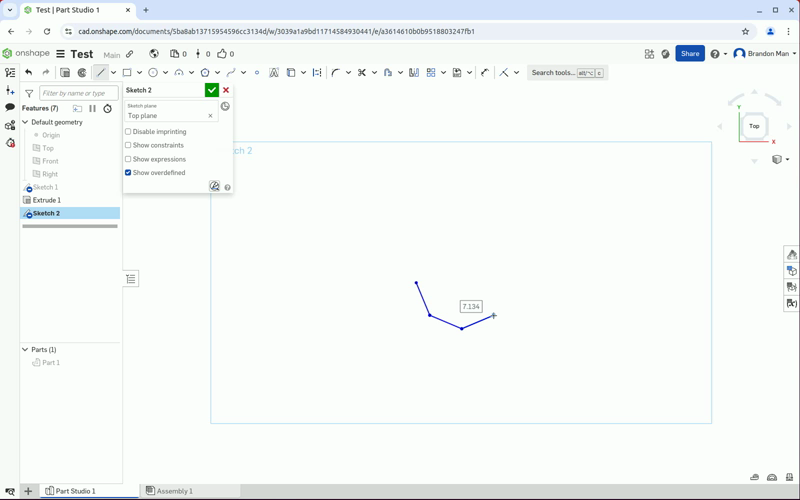
mouse_move(523, 315)
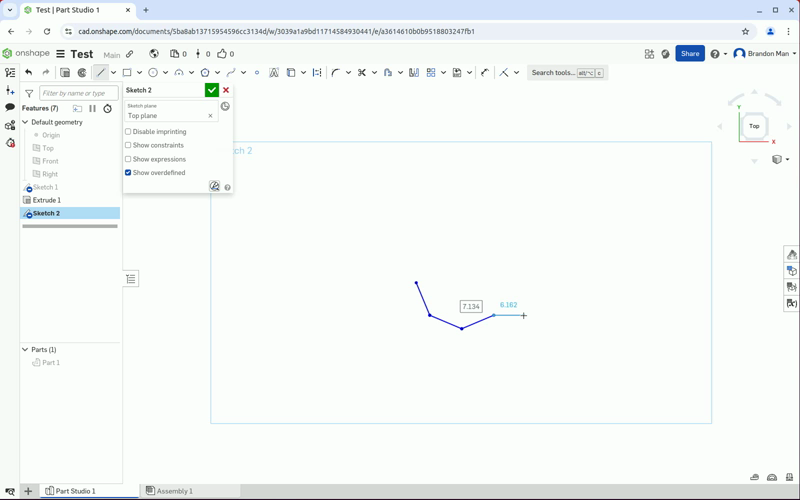
mouse_move(506, 282)
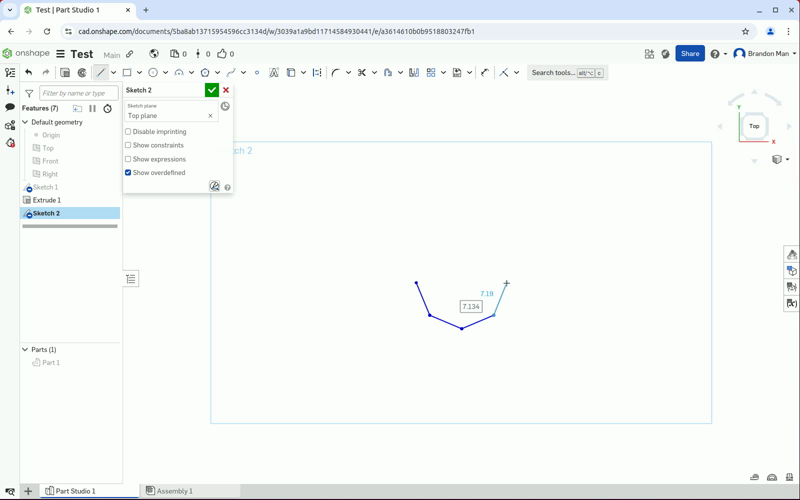
click(506, 282)
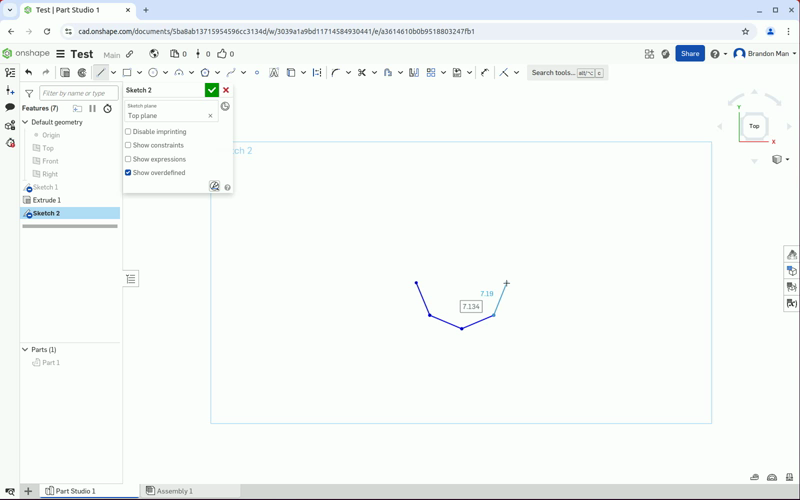
key_up(shift)
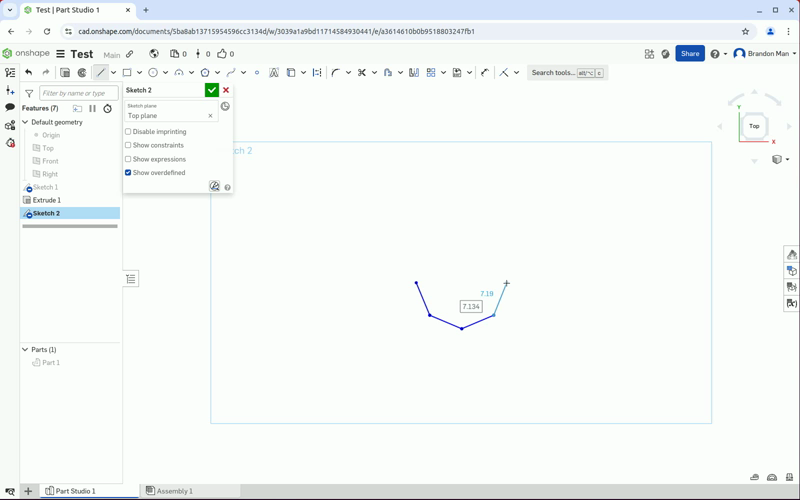
key_down(shift)
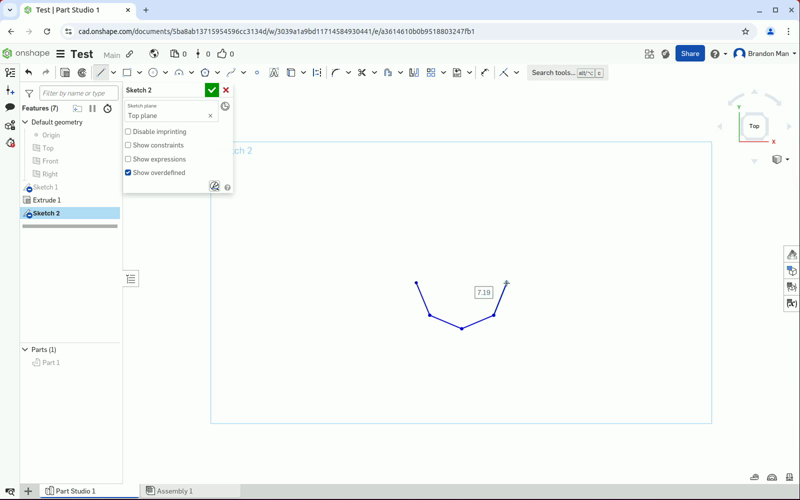
mouse_move(536, 282)
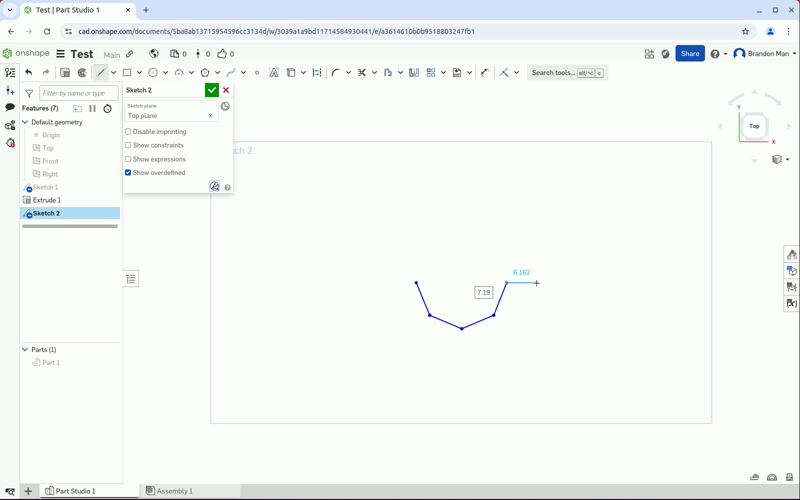
mouse_move(493, 250)
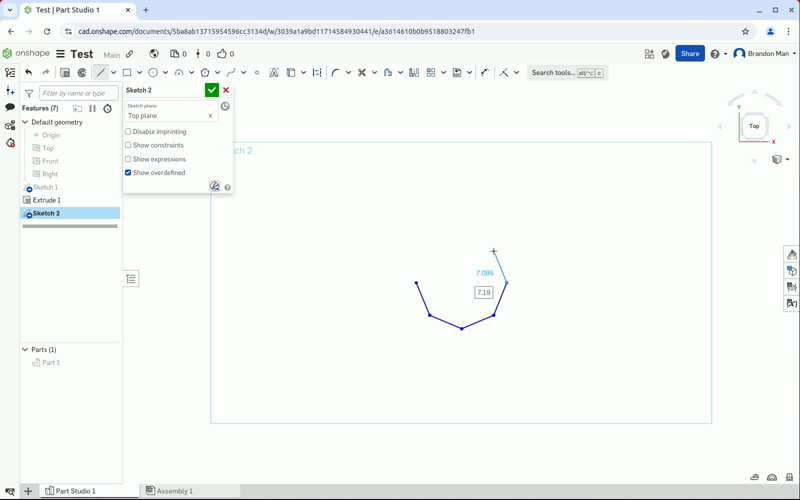
click(493, 250)
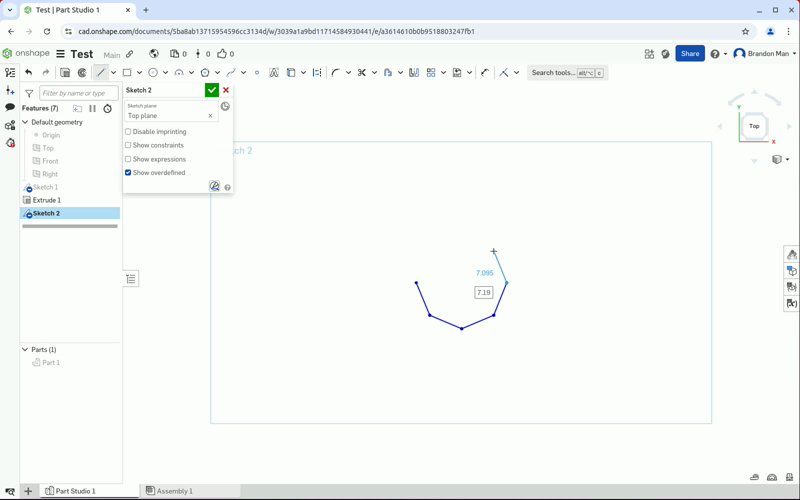
key_up(shift)
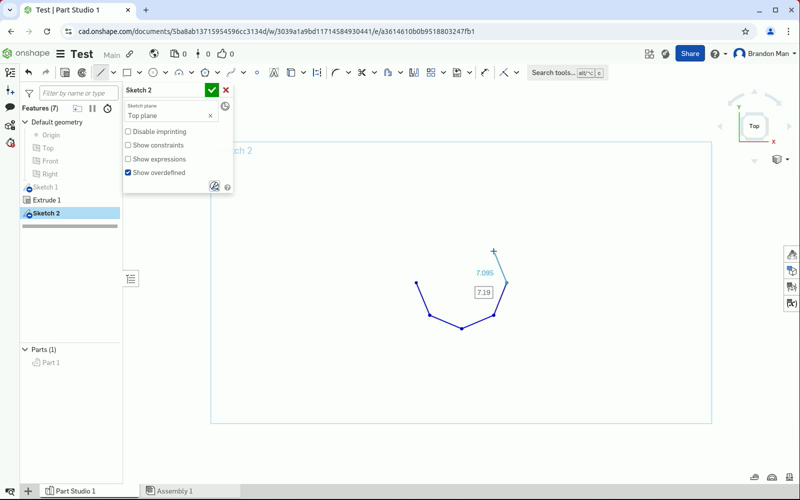
key_down(shift)
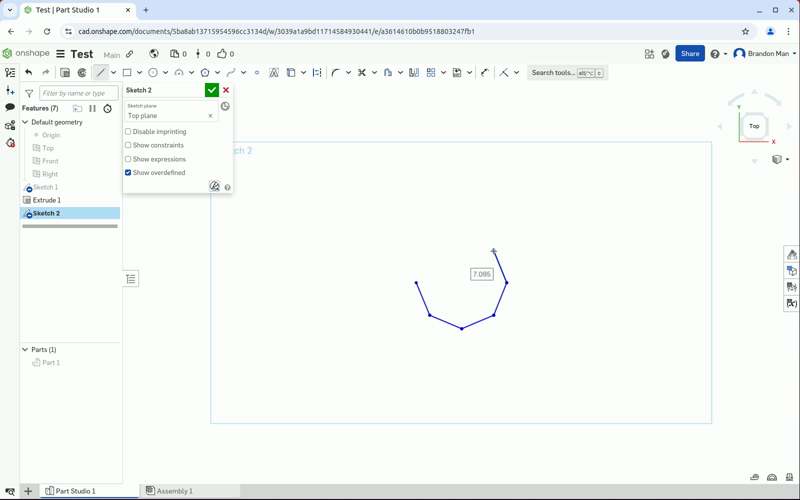
mouse_move(523, 250)
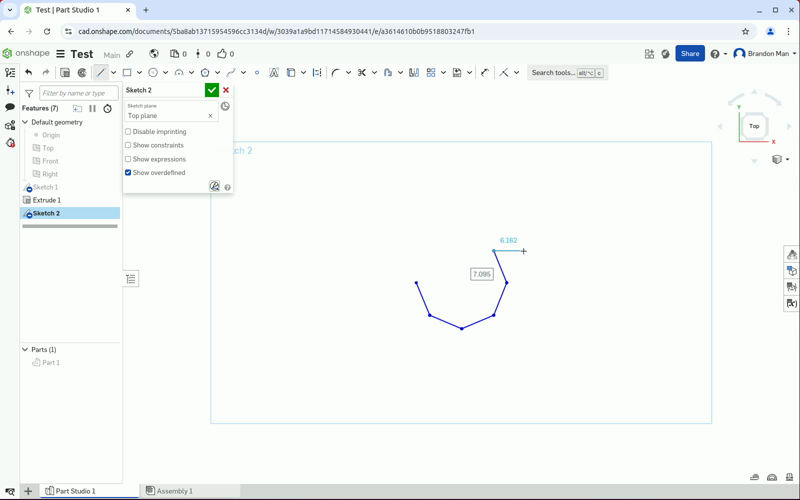
mouse_move(461, 237)
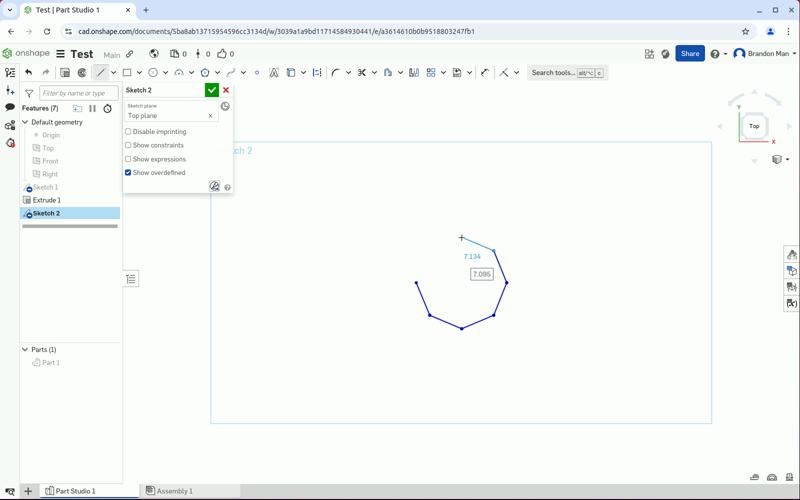
click(461, 237)
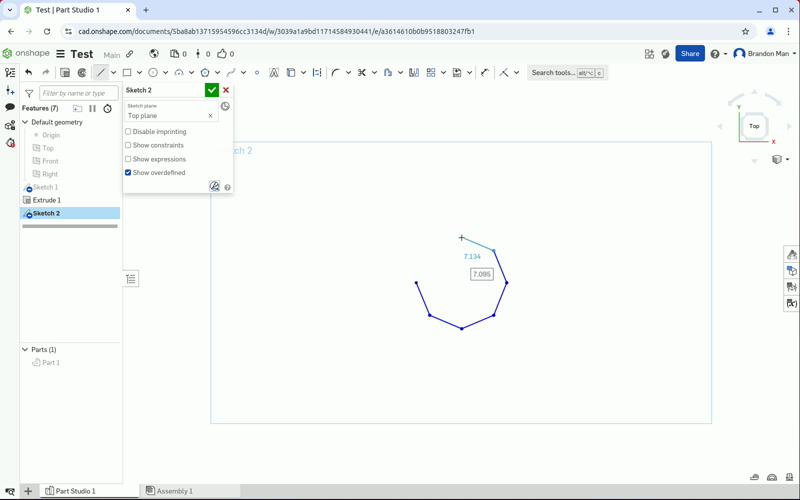
key_up(shift)
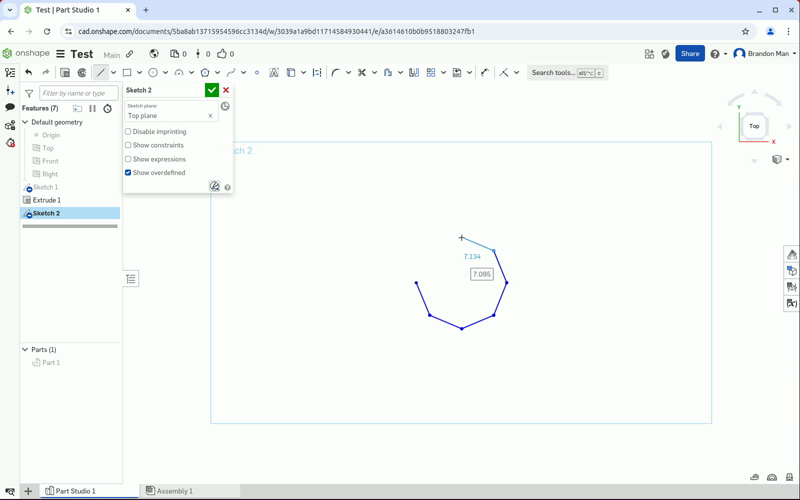
key_down(shift)
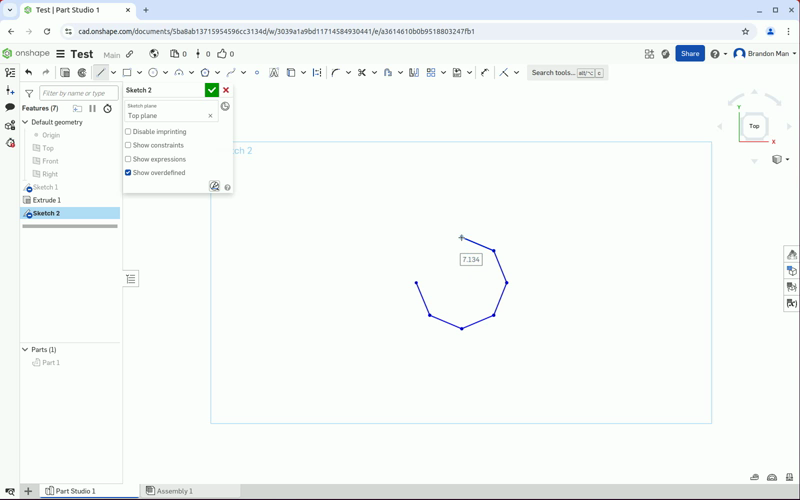
mouse_move(492, 237)
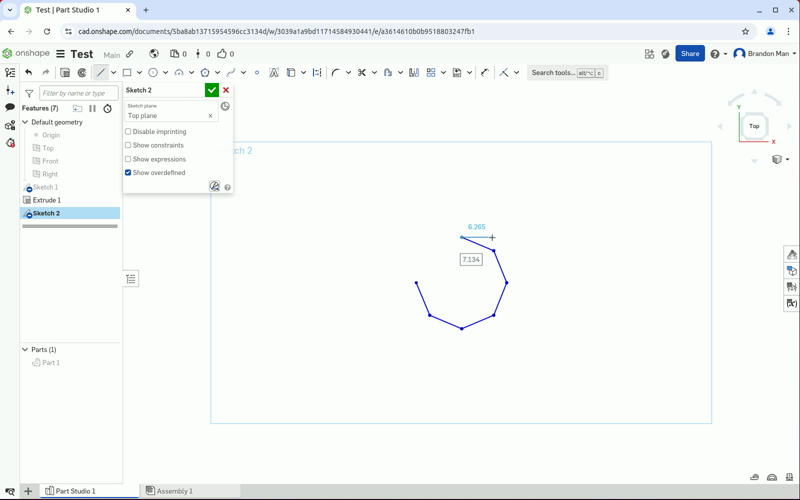
mouse_move(429, 250)
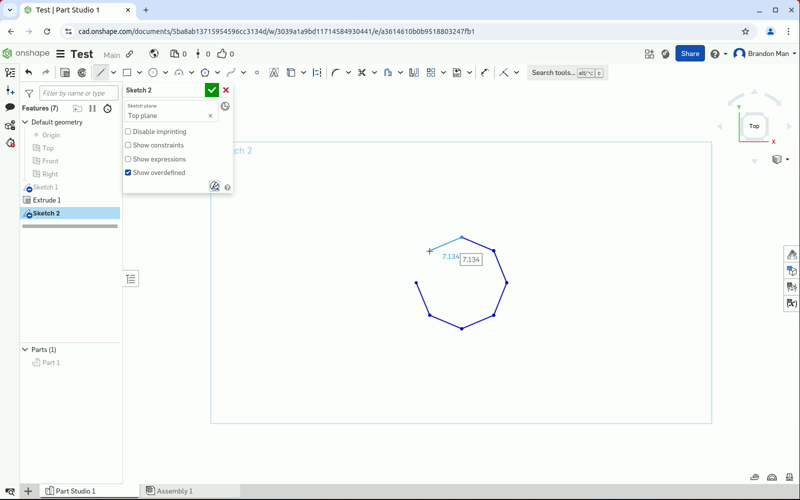
click(429, 250)
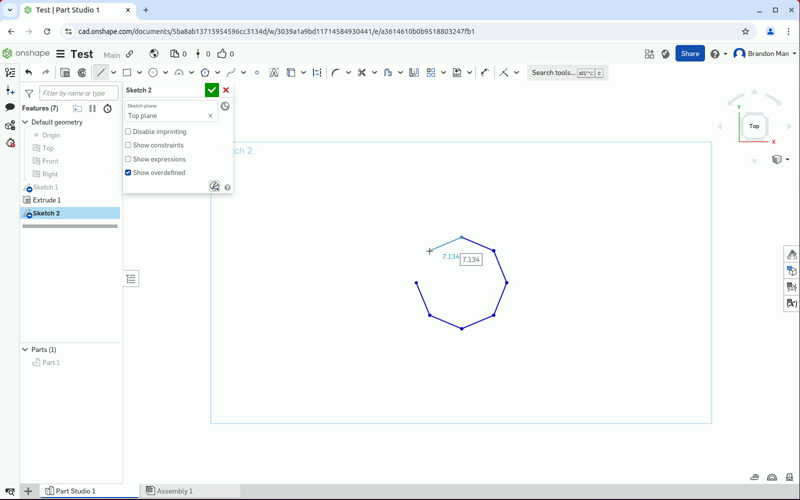
key_up(shift)
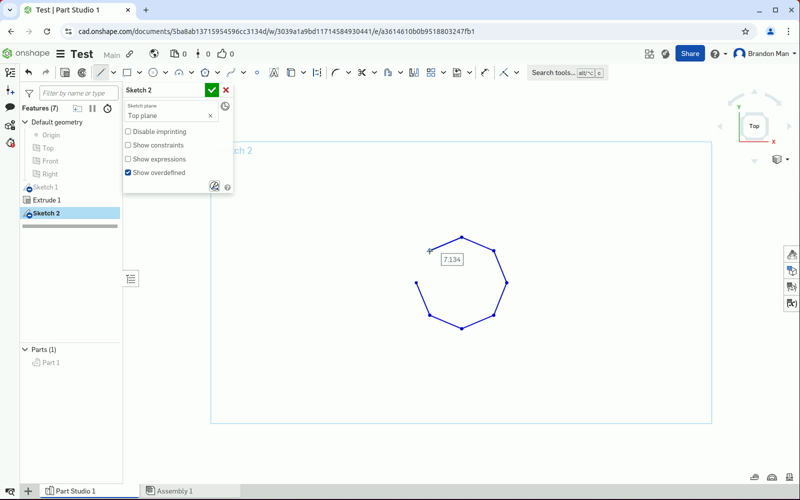
mouse_move(459, 250)
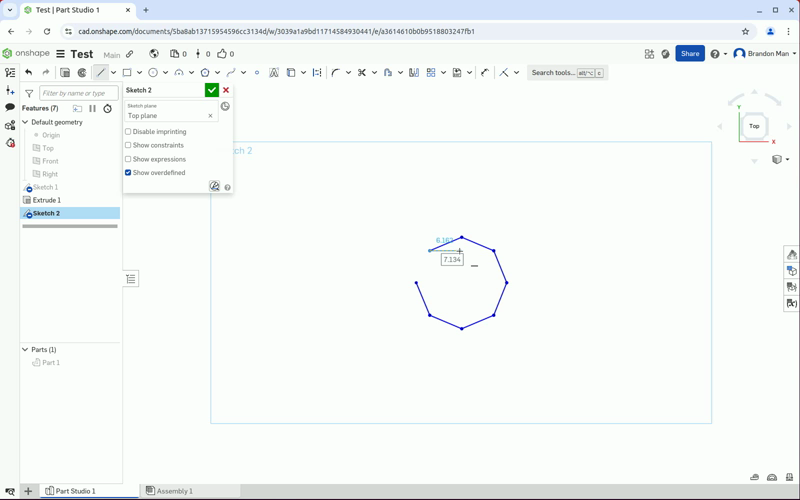
key_down(shift)
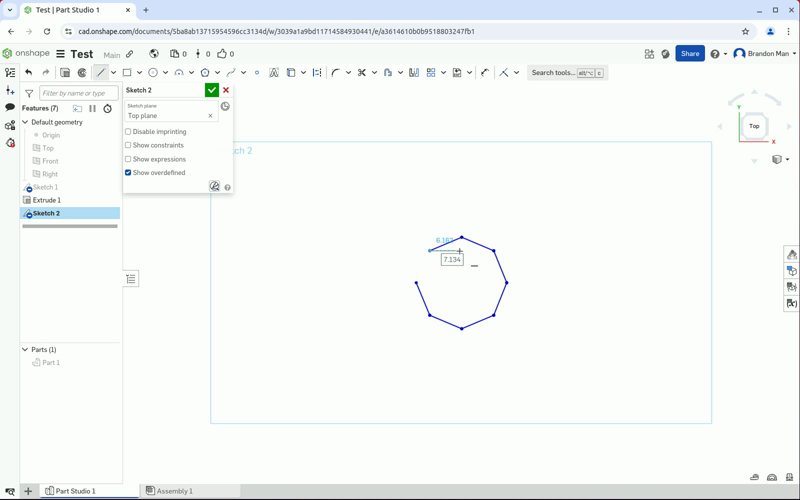
mouse_move(416, 282)
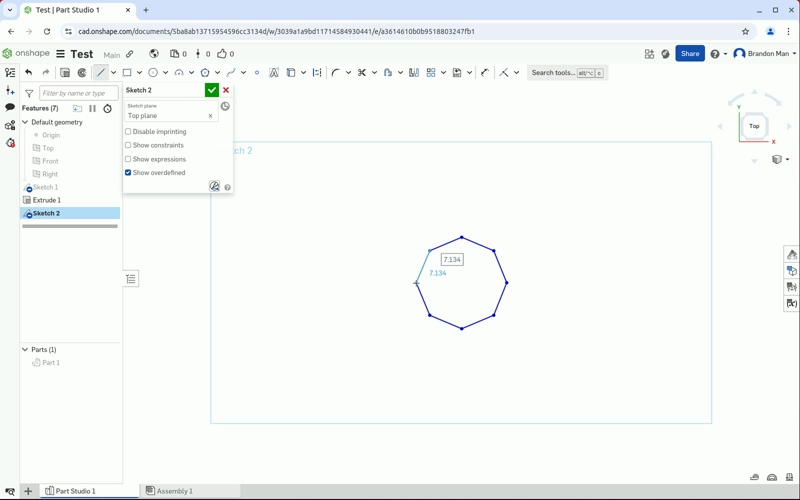
key_up(shift)
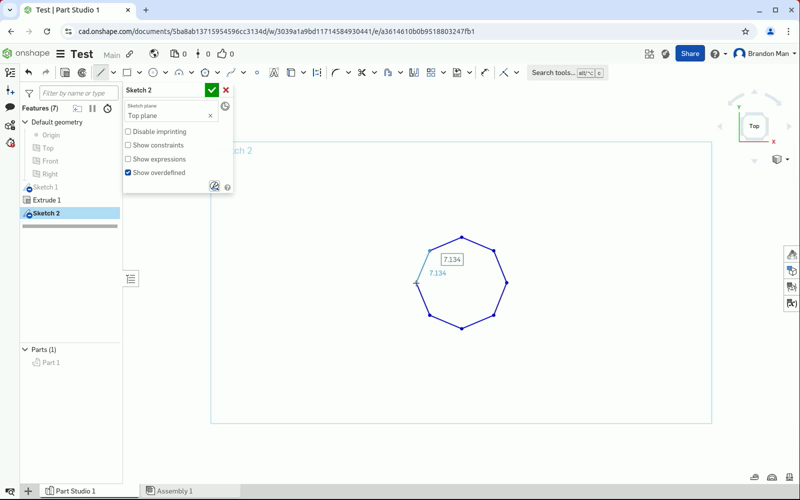
click(416, 282)
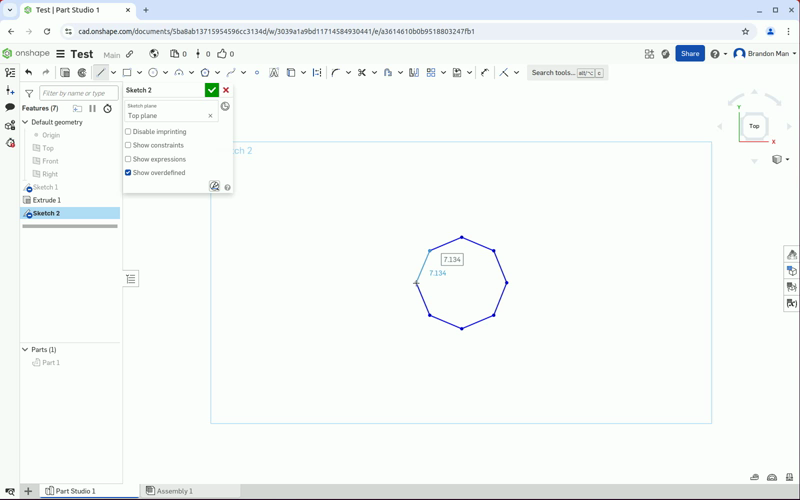
key(esc)
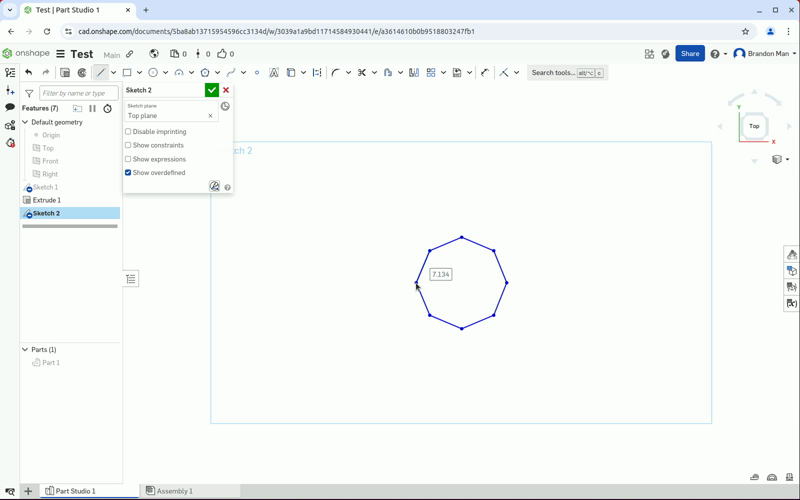
mouse_move(491, 260)
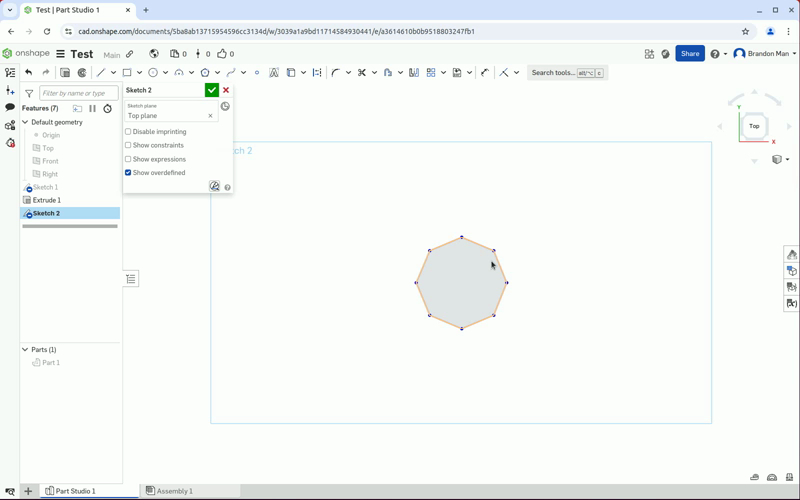
click(491, 260)
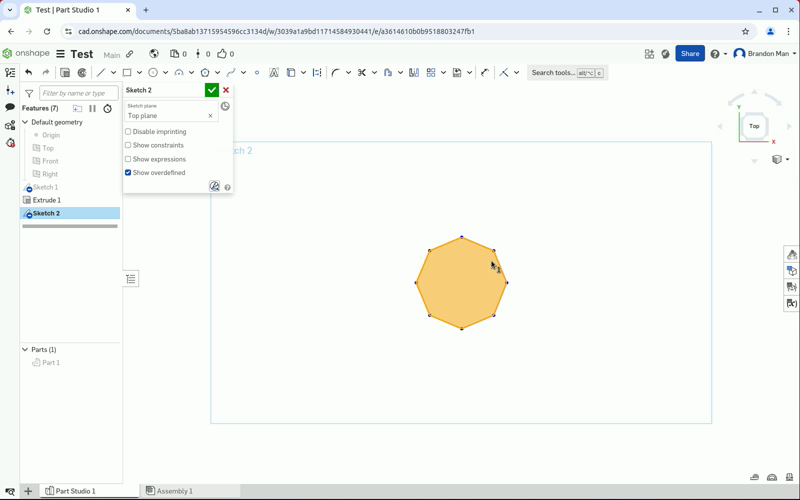
mouse_move(73, 352)
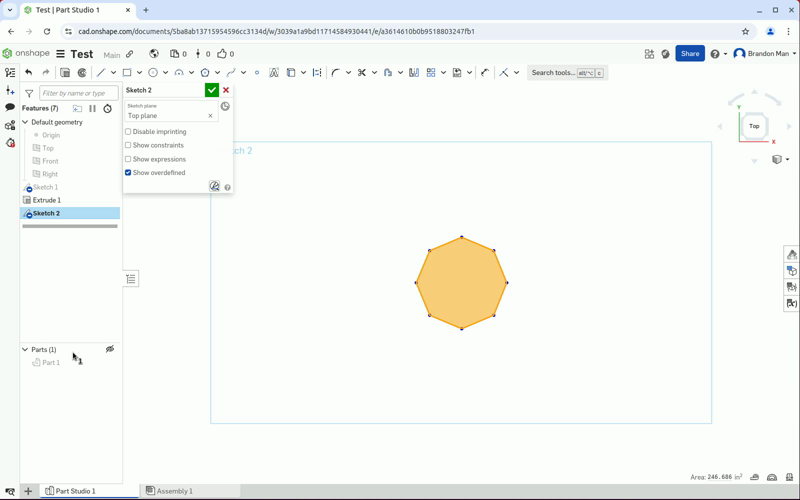
key(shift+y)
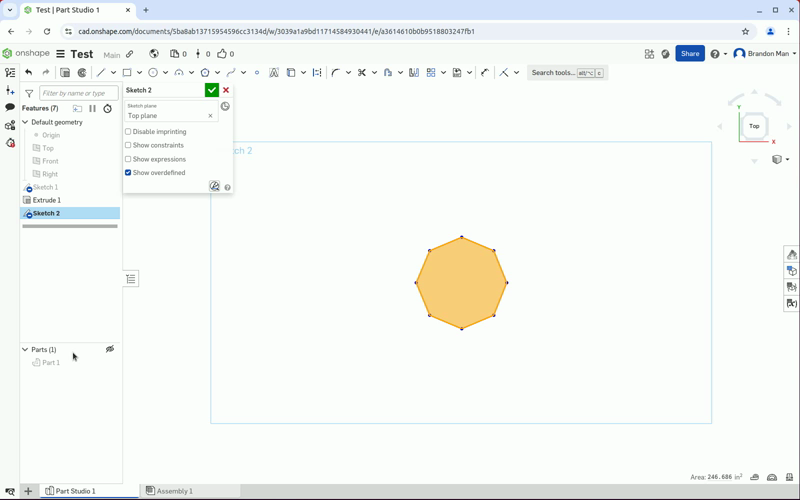
key(shift+e)
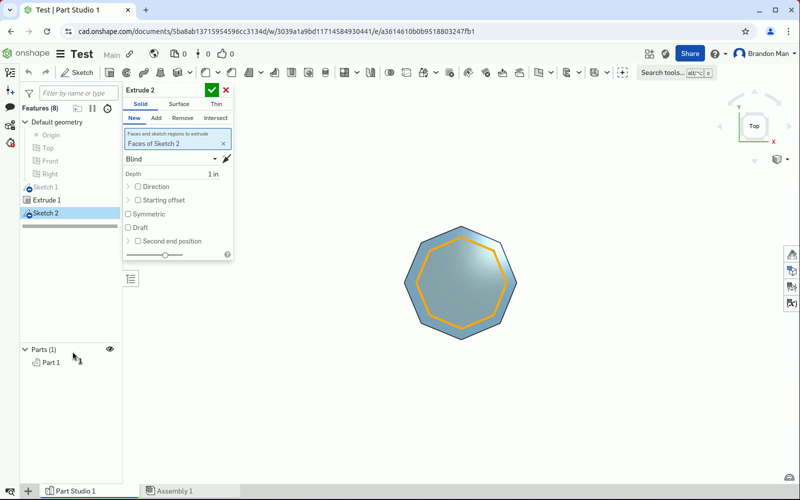
mouse_move(143, 106)
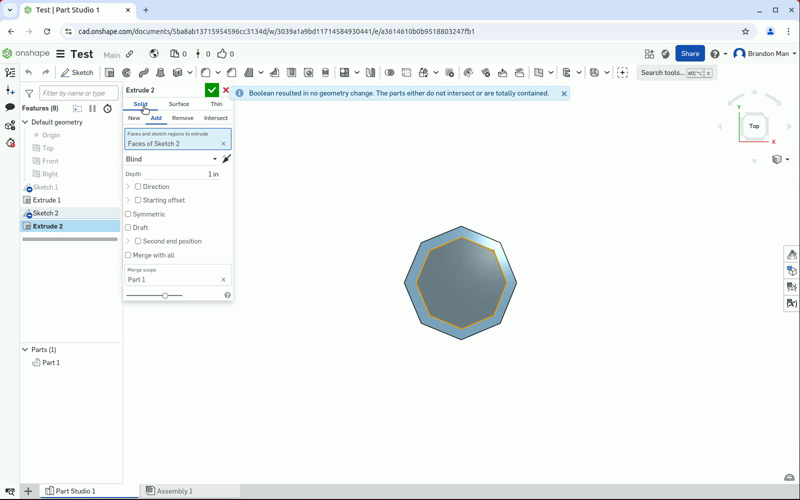
click(143, 106)
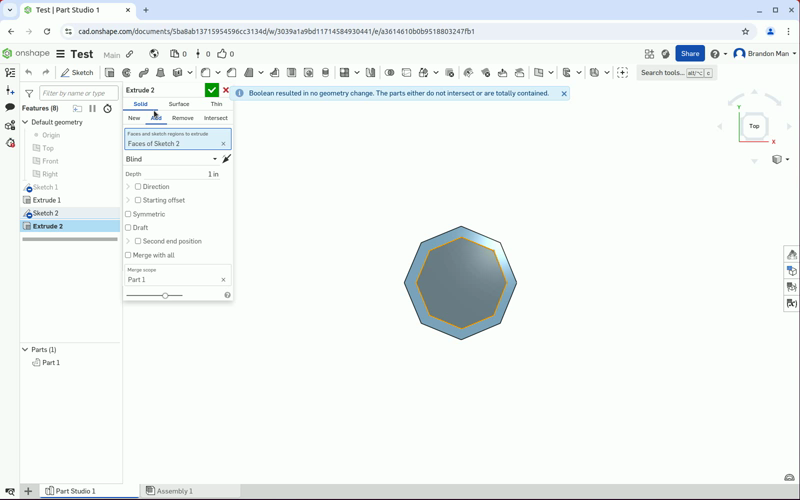
mouse_move(186, 120)
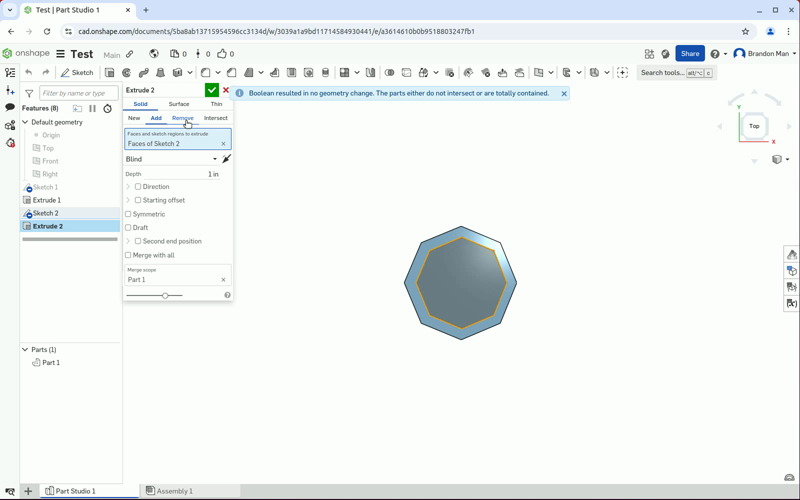
click(186, 120)
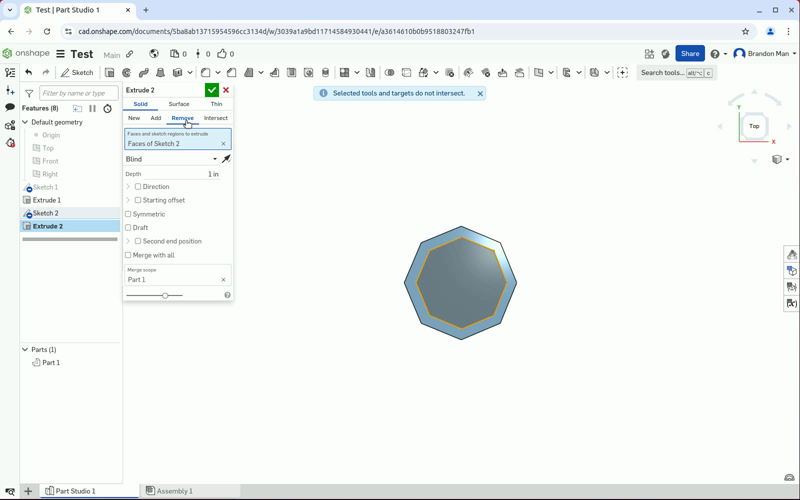
key(tab, 4)
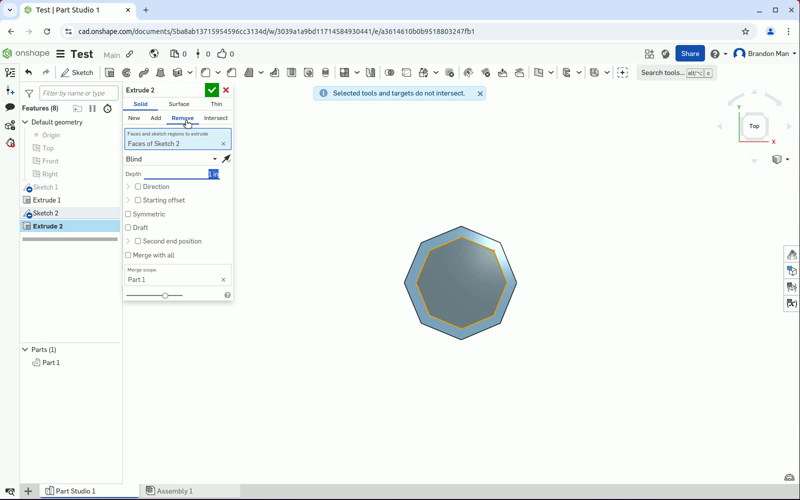
text(-24.312)
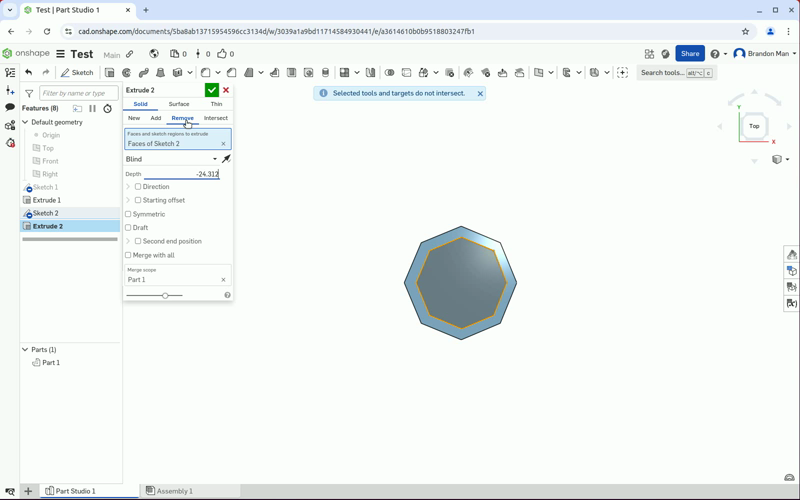
key(tab, 6)
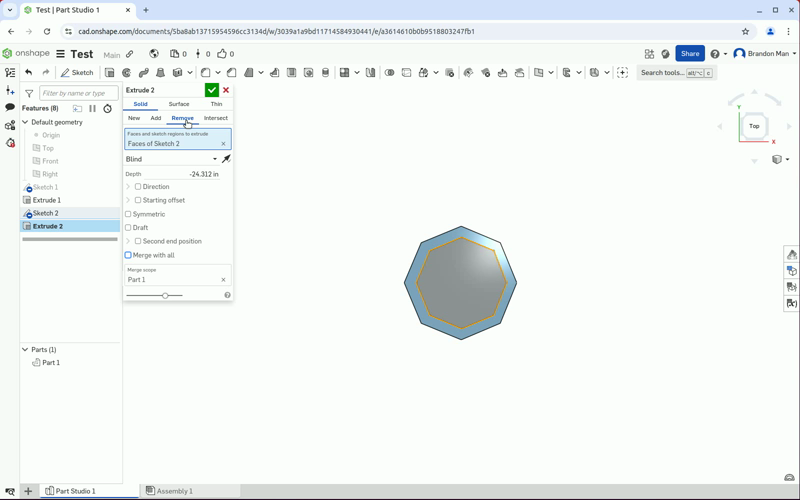
key(space)
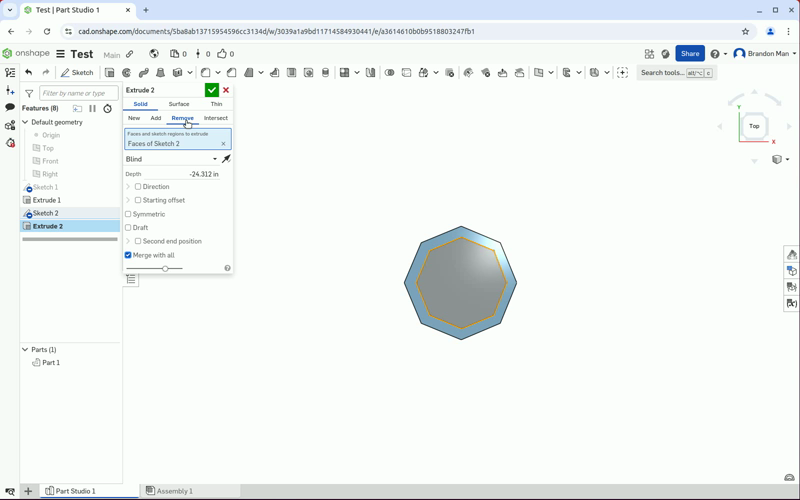
key(enter)
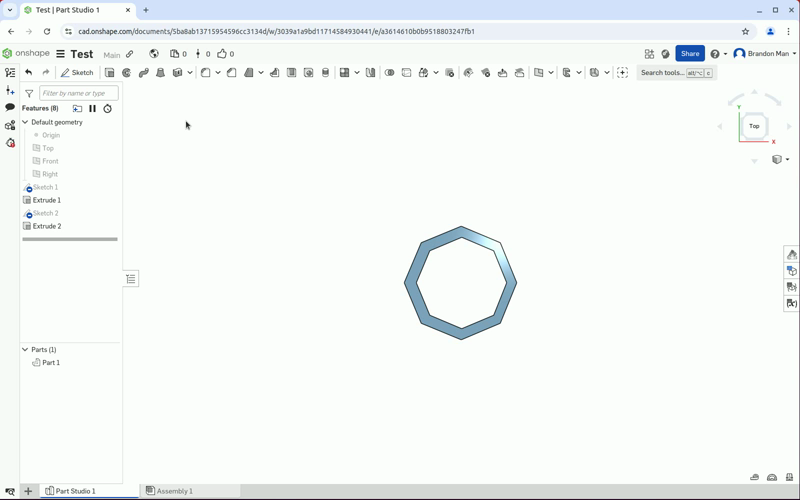
key(shift+h)
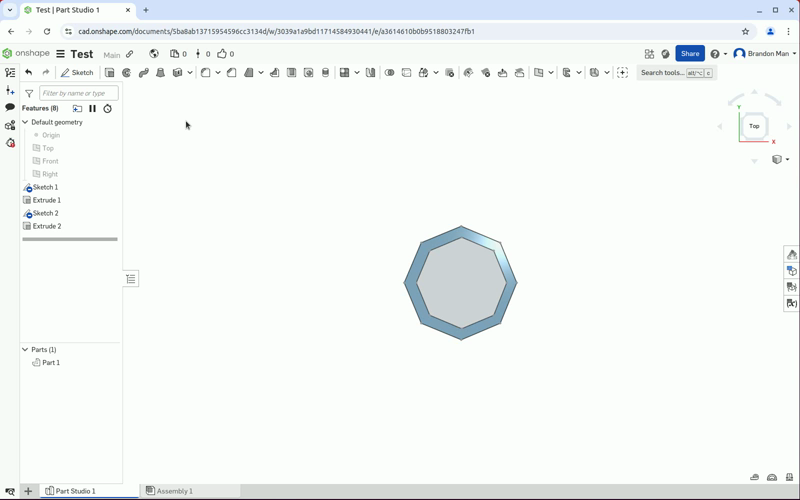
key(shift+h)
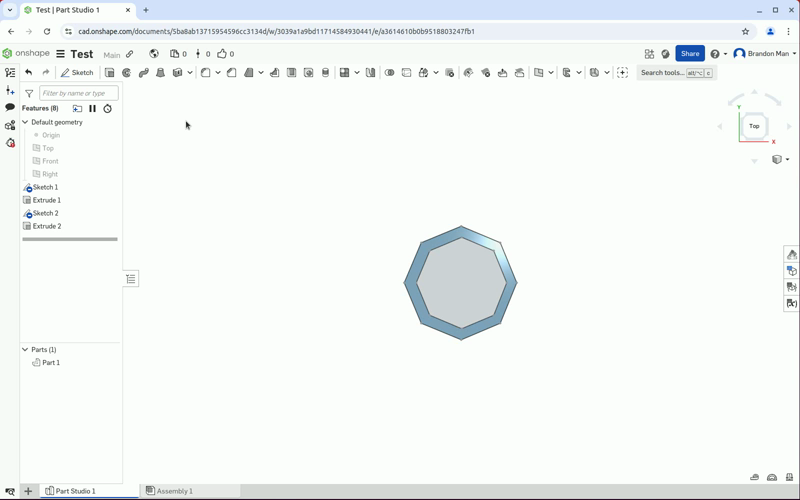
key(shift+7)
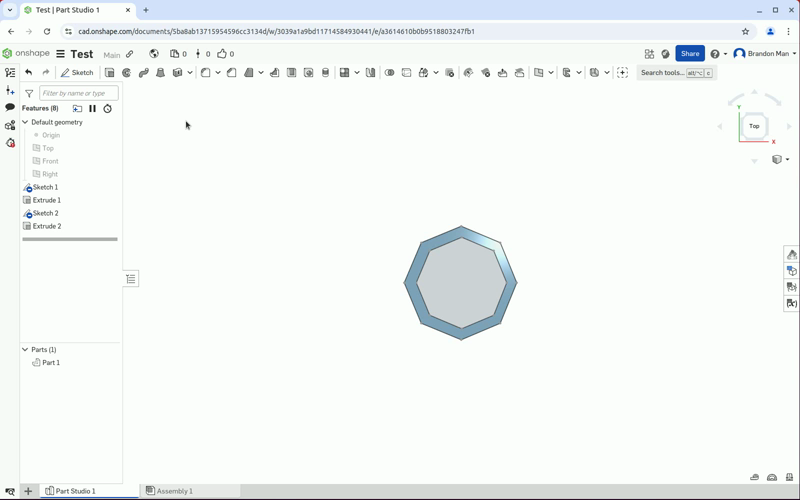
key(up, 3)
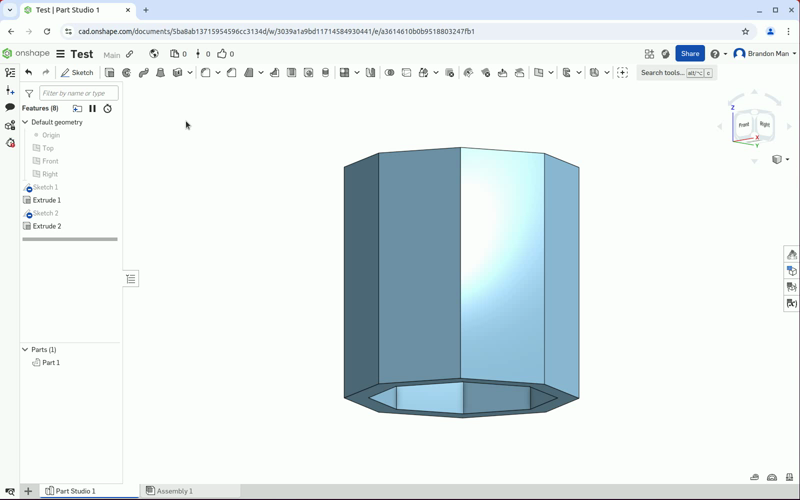
key(left, 3)
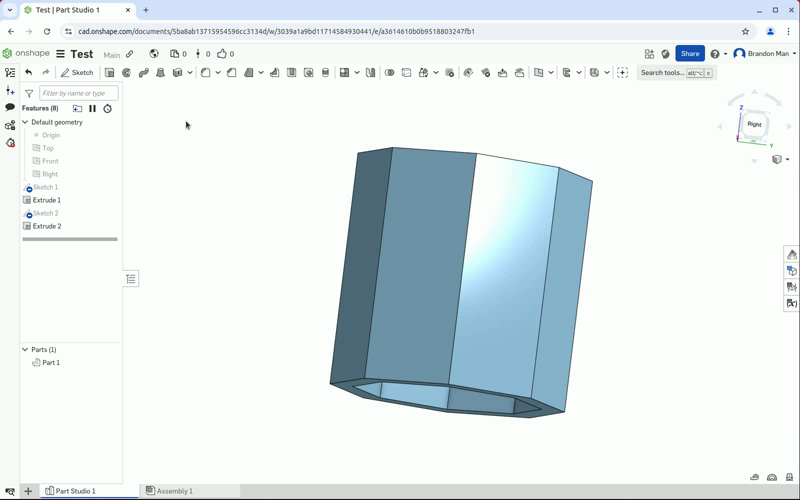
key(right, 3)
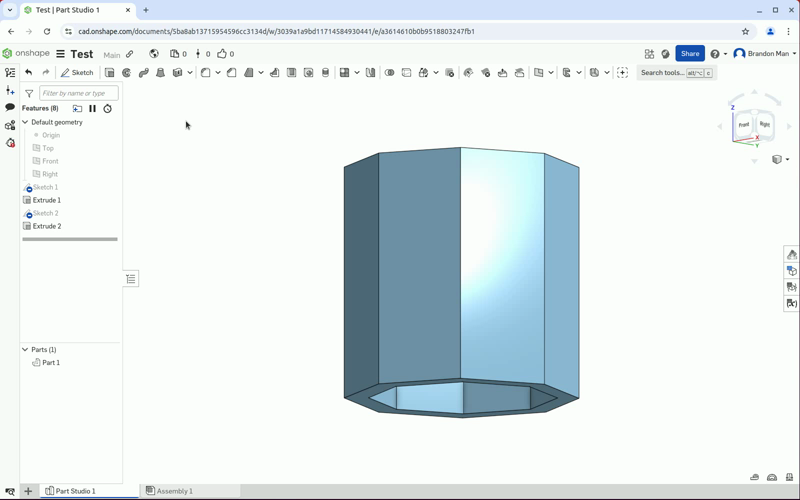
key(down, 3)
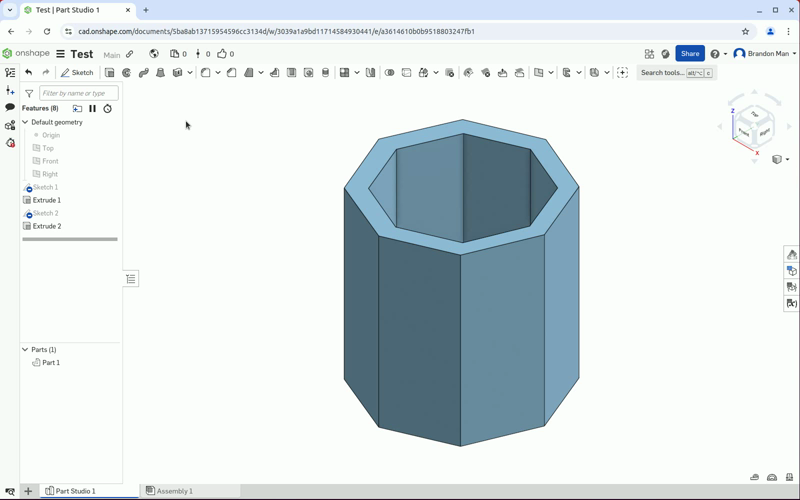
mouse_move(73, 189)
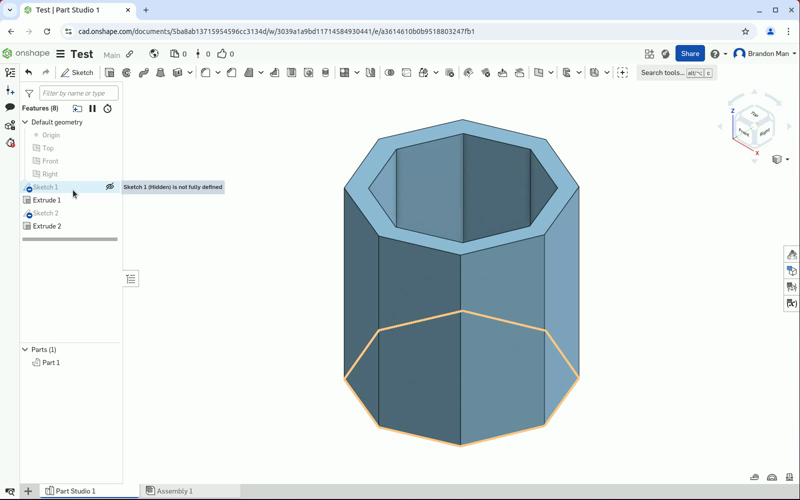
click(73, 189)